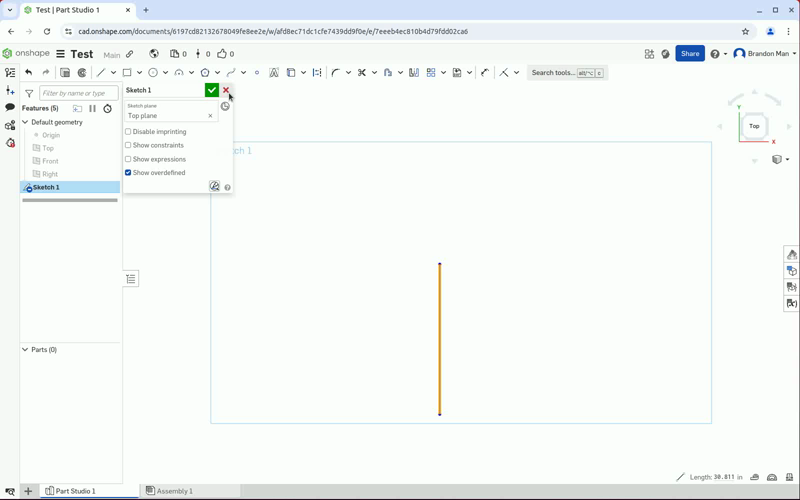
key(shift+h)
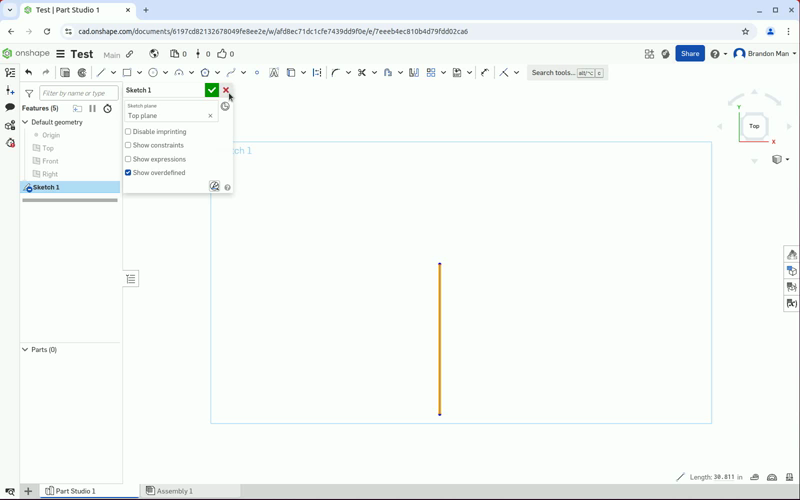
key(shift+s)
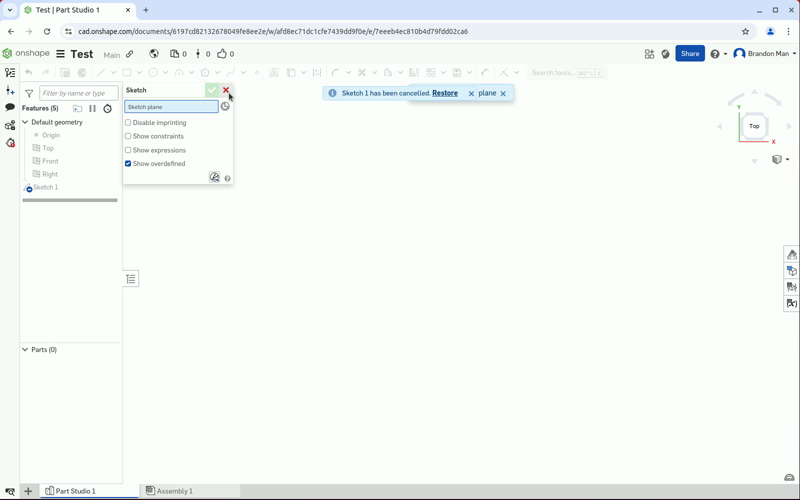
mouse_move(73, 150)
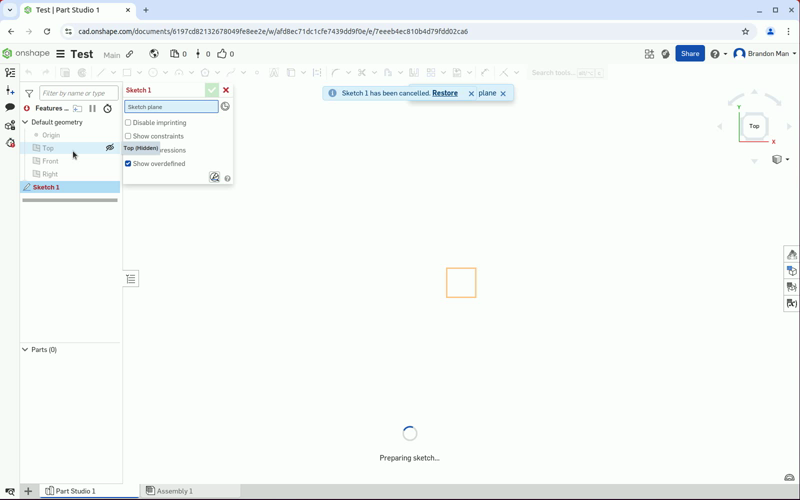
click(73, 150)
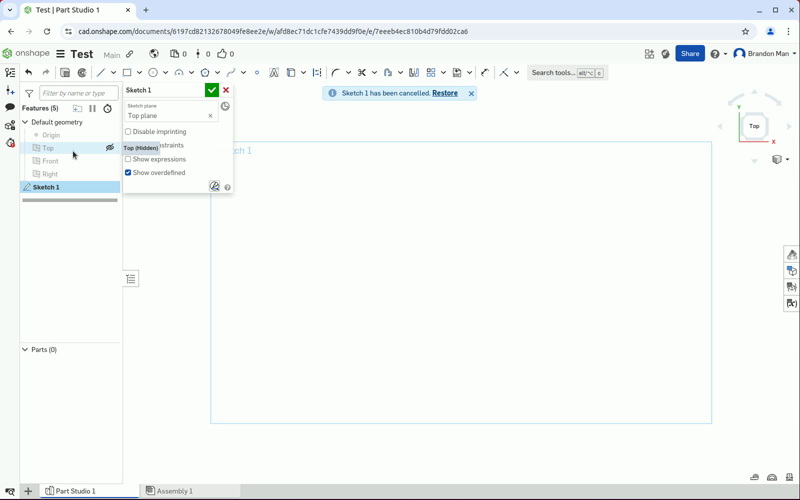
mouse_move(73, 352)
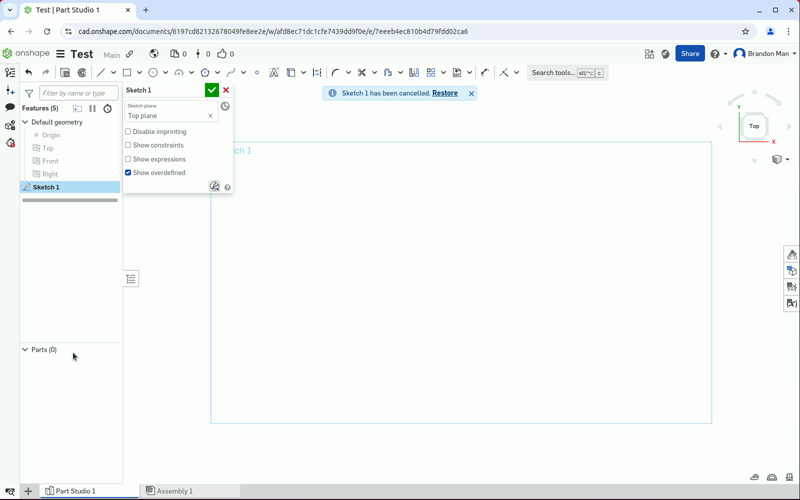
key(y)
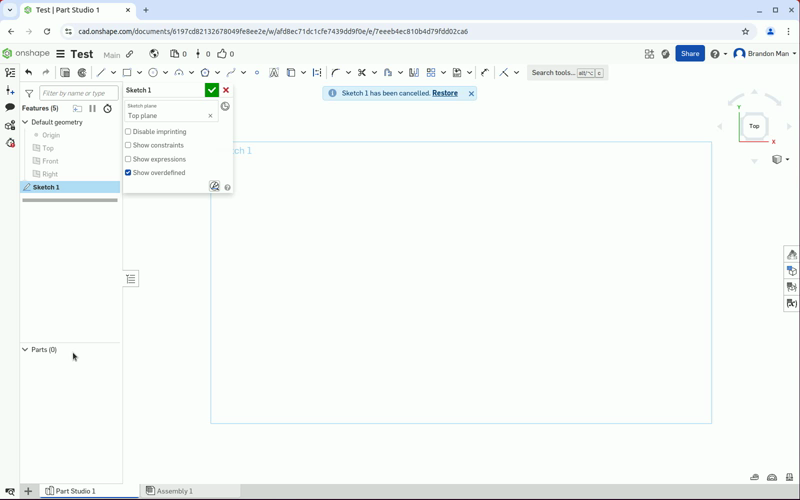
key(l)
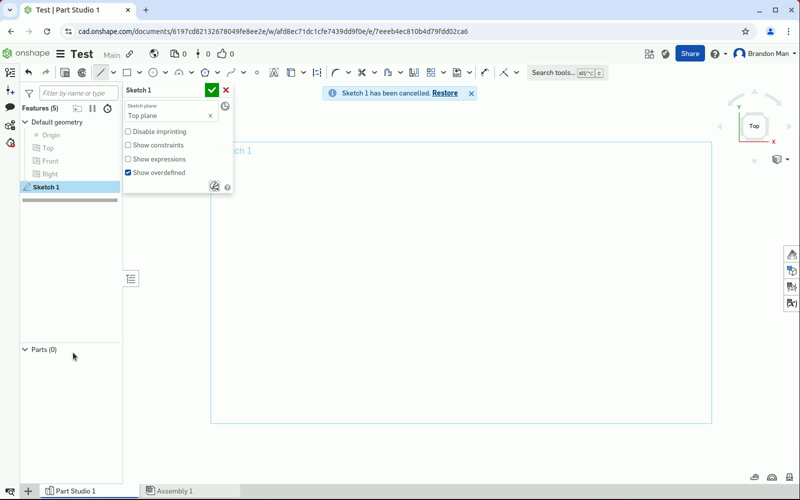
key_down(shift)
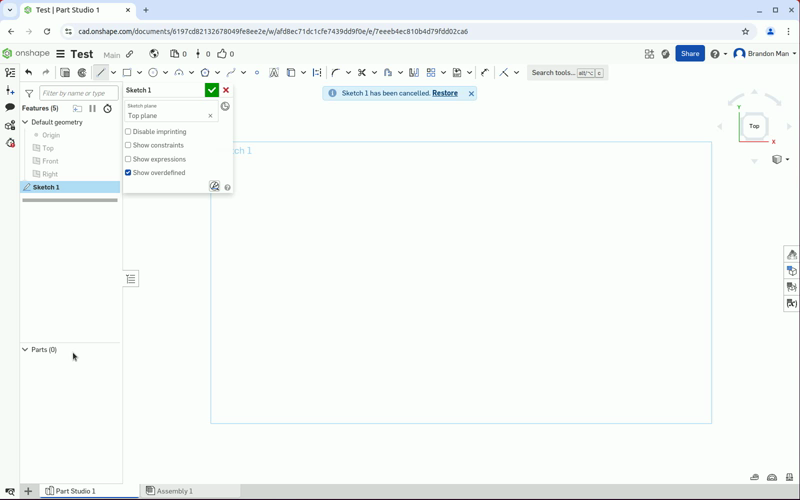
mouse_move(349, 279)
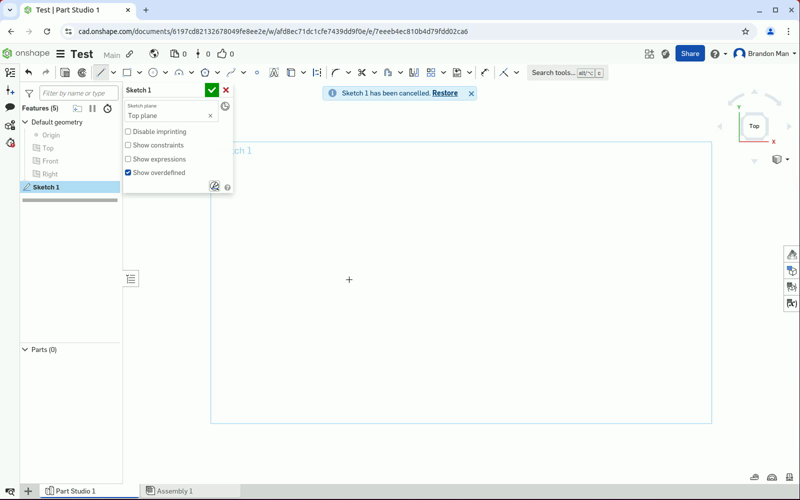
click(349, 279)
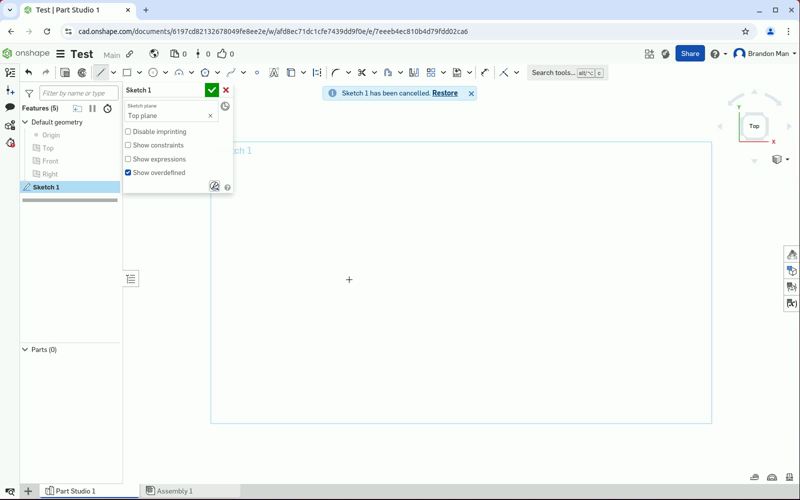
key_up(shift)
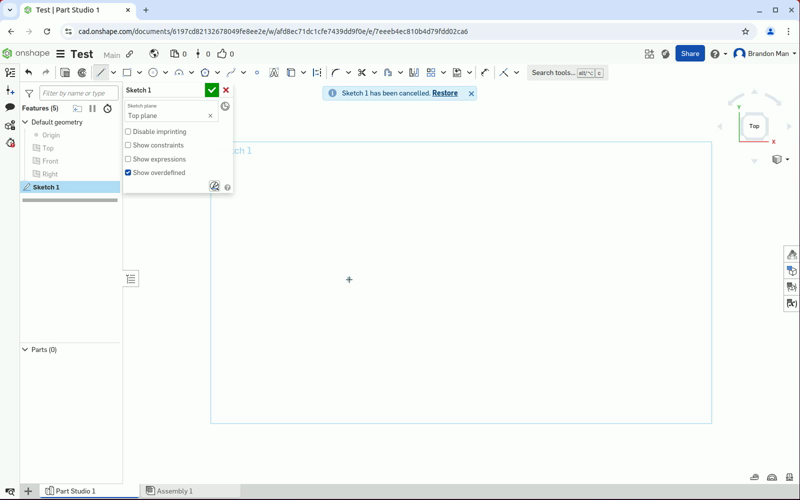
key_down(shift)
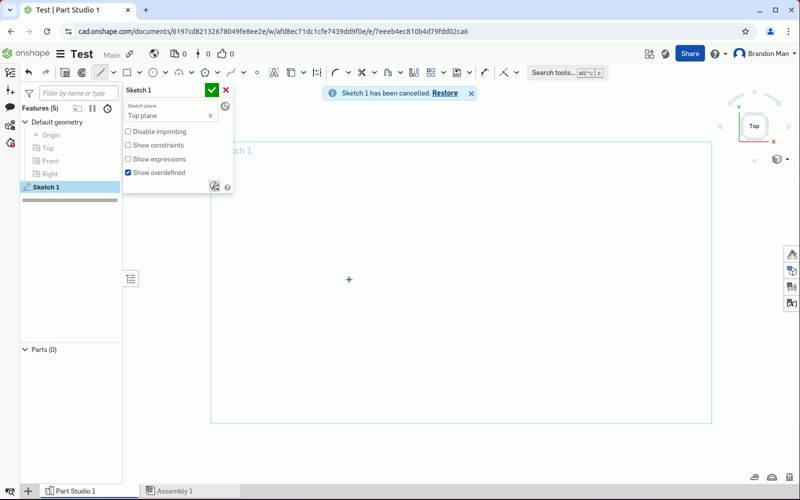
mouse_move(379, 279)
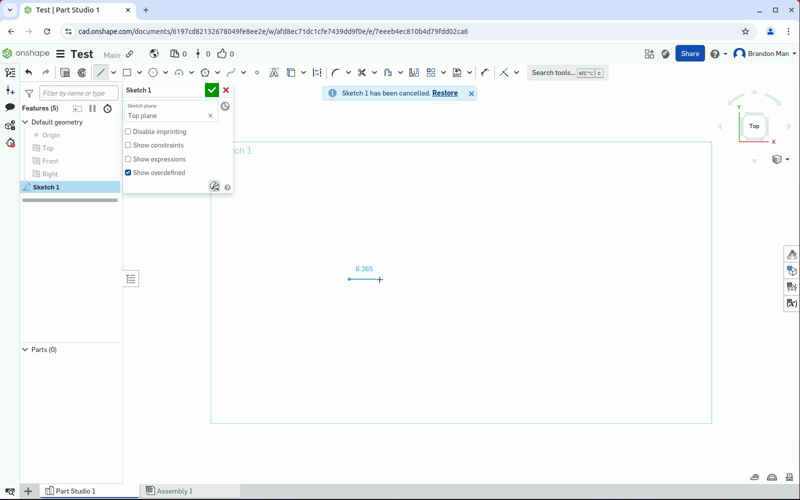
mouse_move(358, 279)
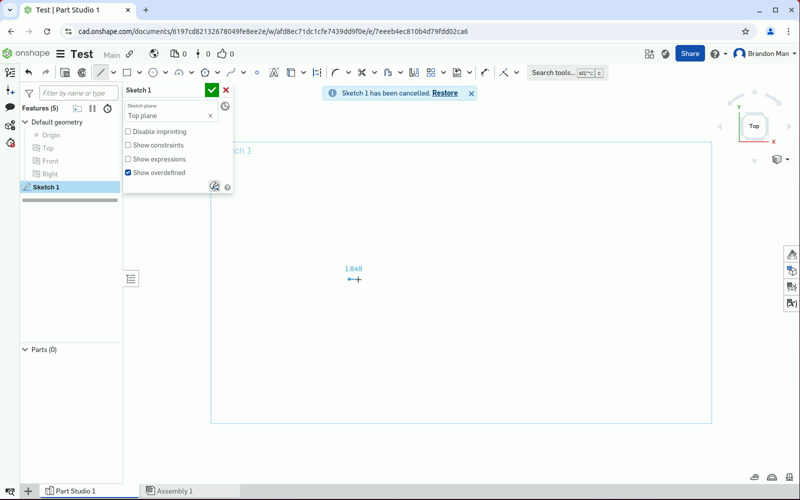
click(358, 279)
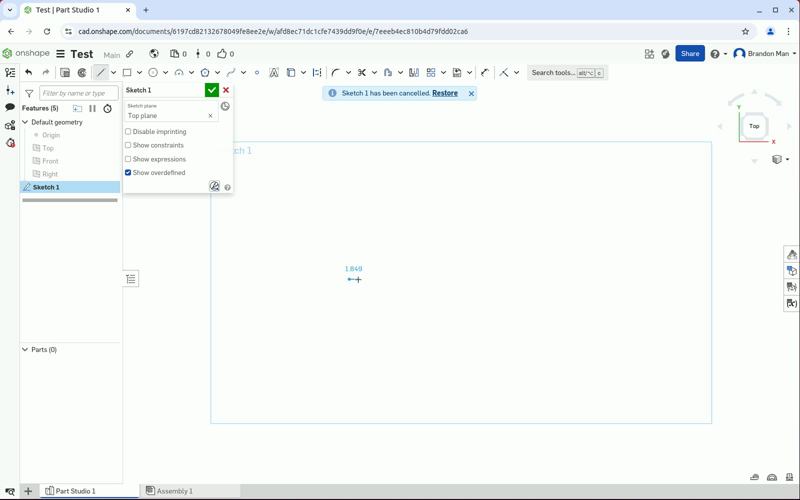
key_up(shift)
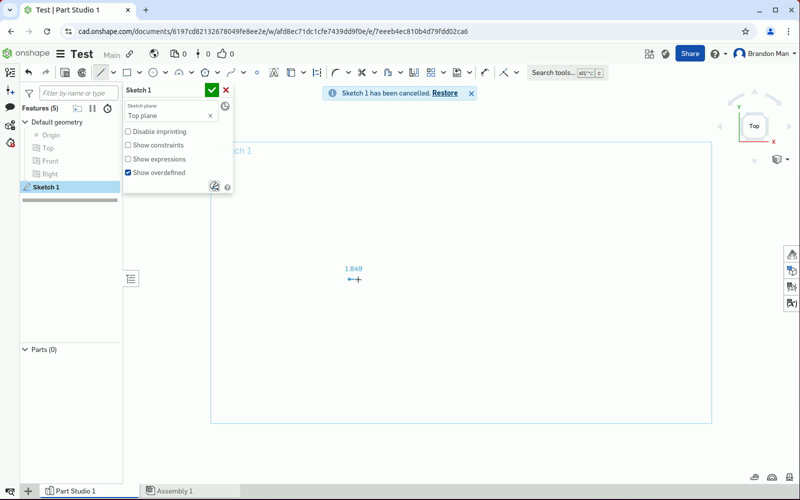
key_down(shift)
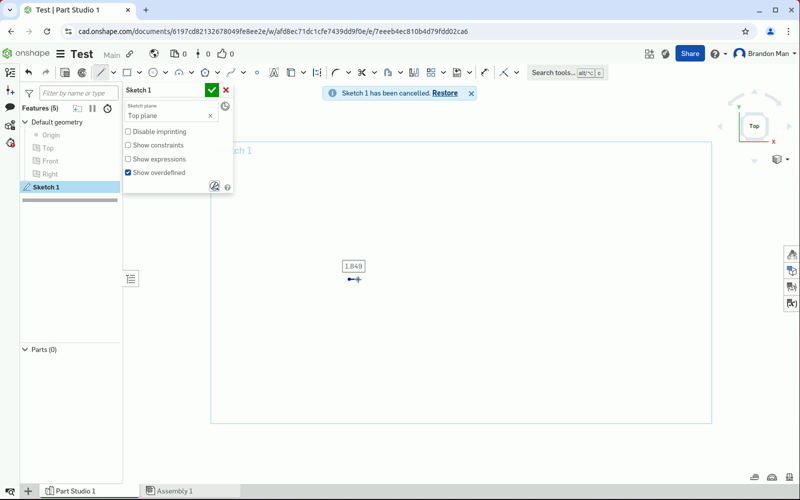
mouse_move(388, 279)
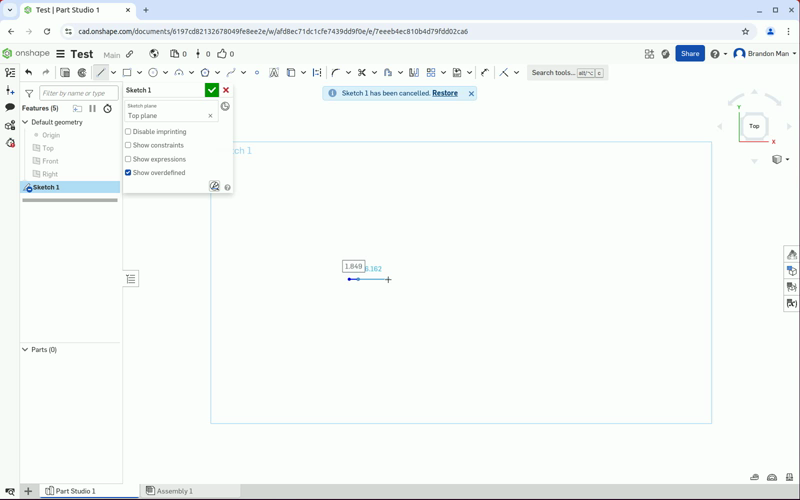
mouse_move(351, 283)
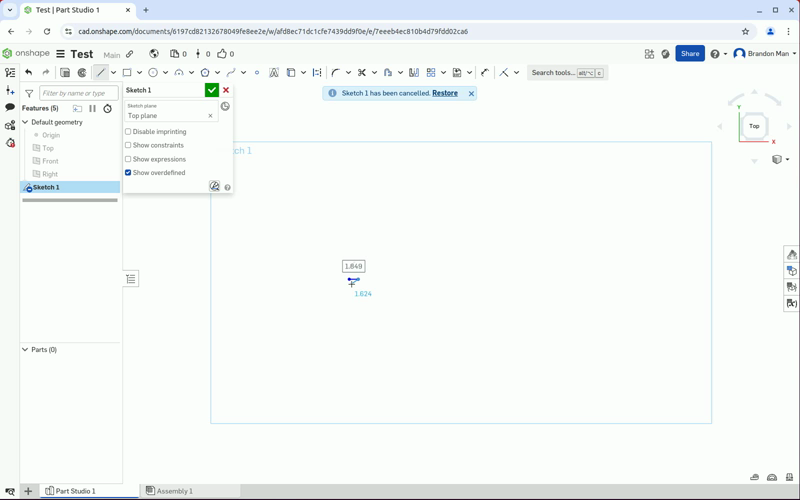
click(351, 283)
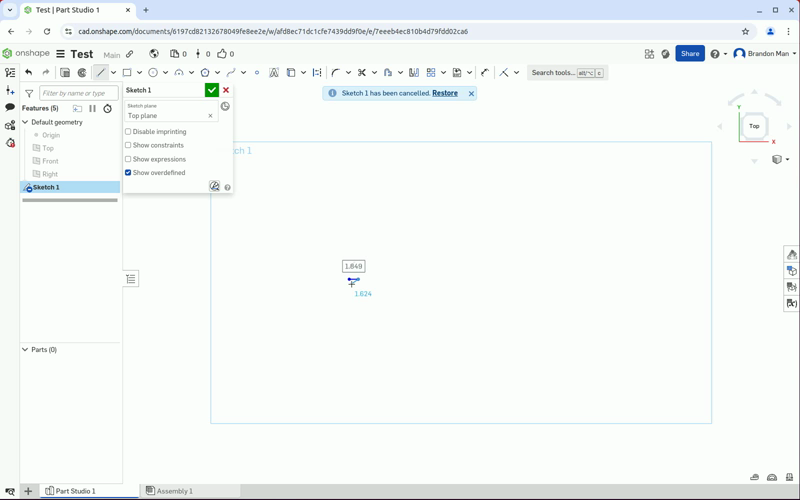
key_up(shift)
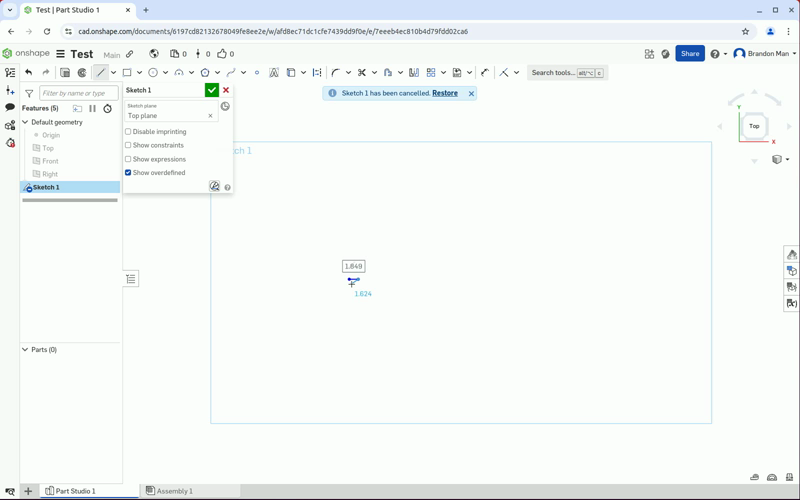
key(esc)
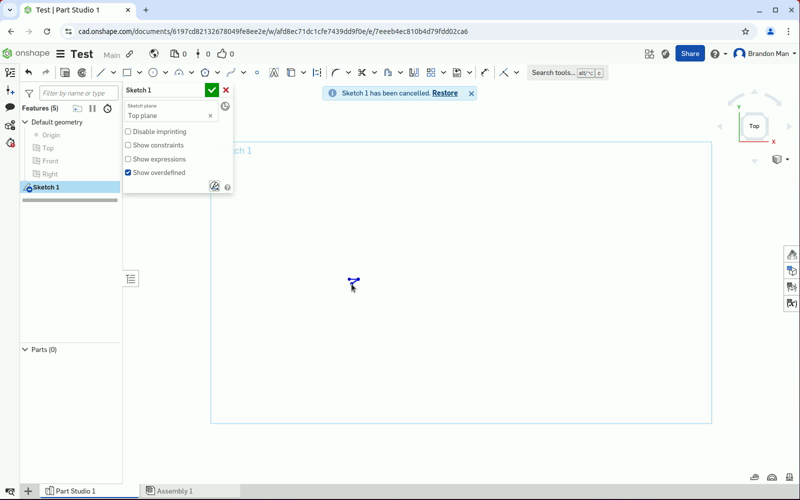
key(a)
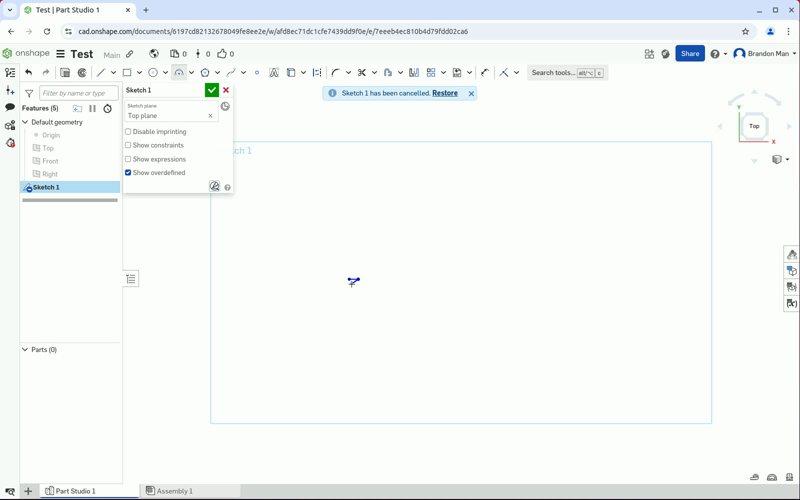
mouse_move(351, 283)
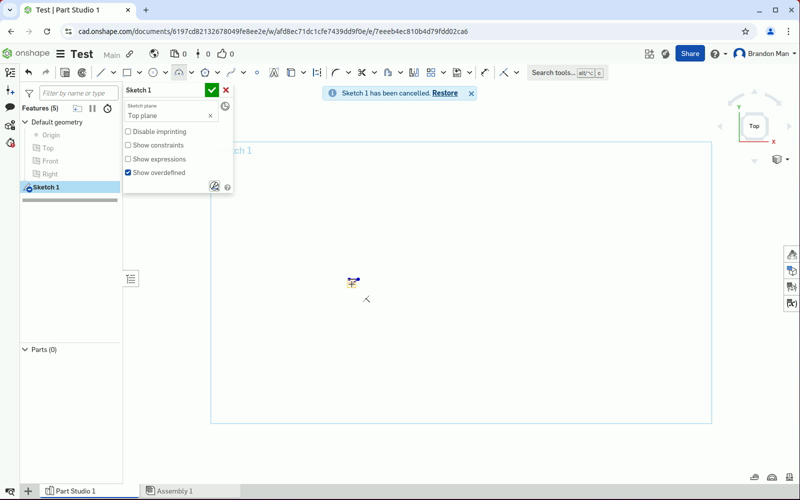
click(351, 283)
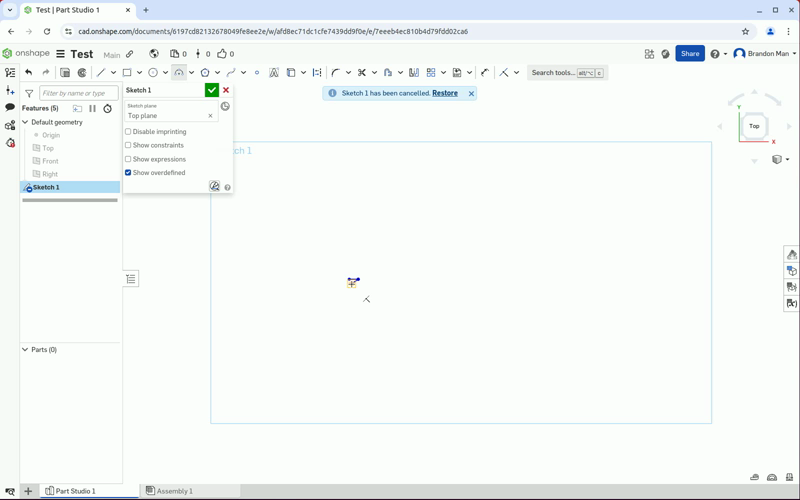
mouse_move(349, 279)
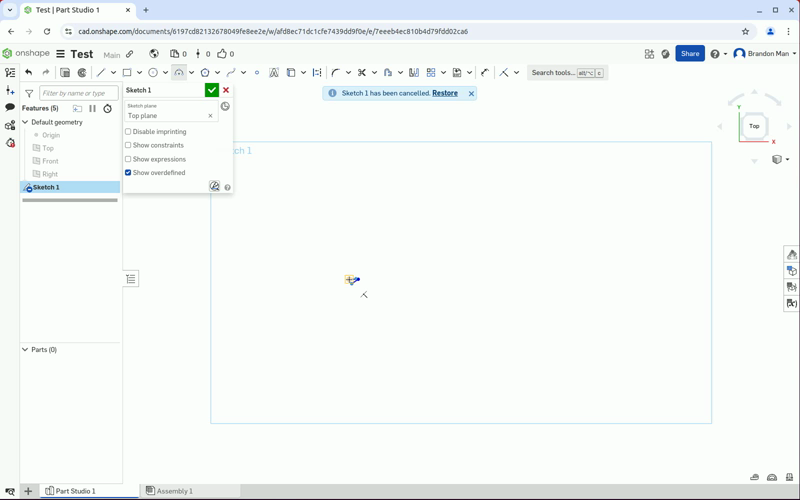
scroll(6)
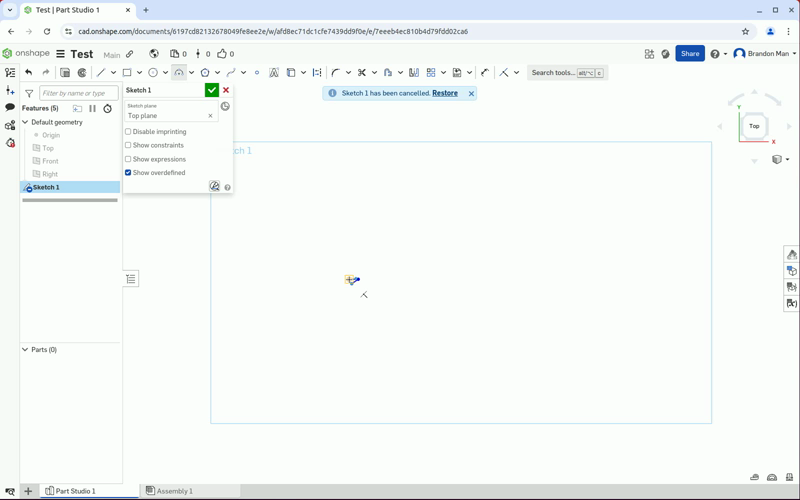
scroll(6)
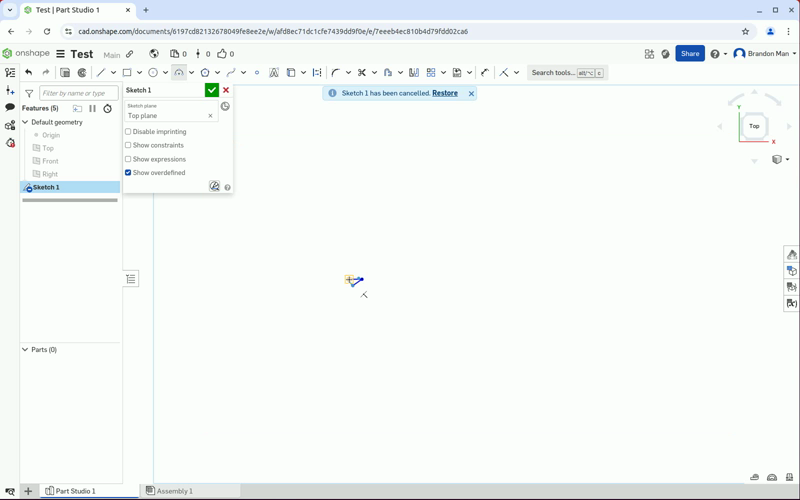
scroll(6)
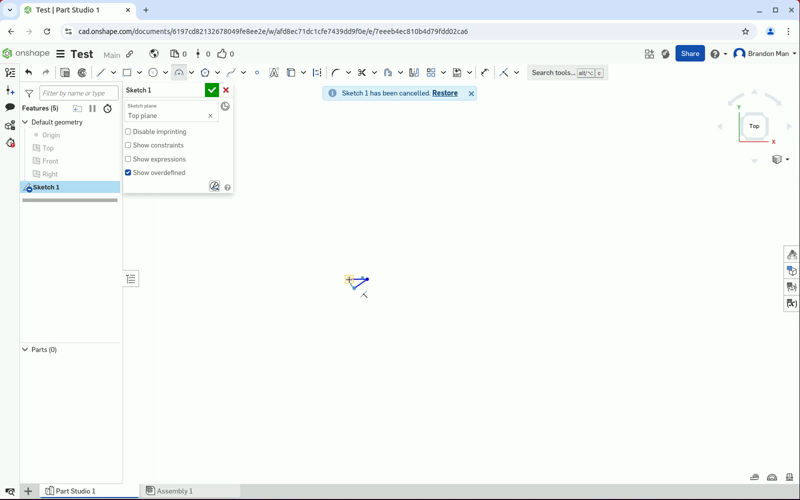
scroll(6)
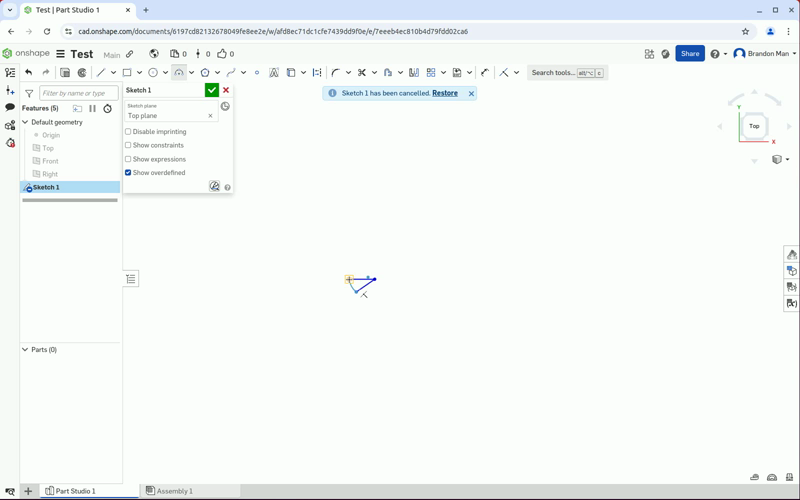
scroll(6)
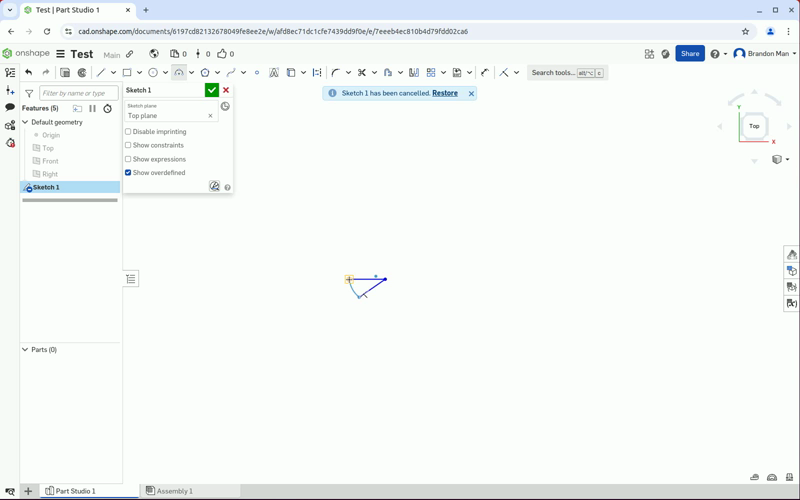
scroll(6)
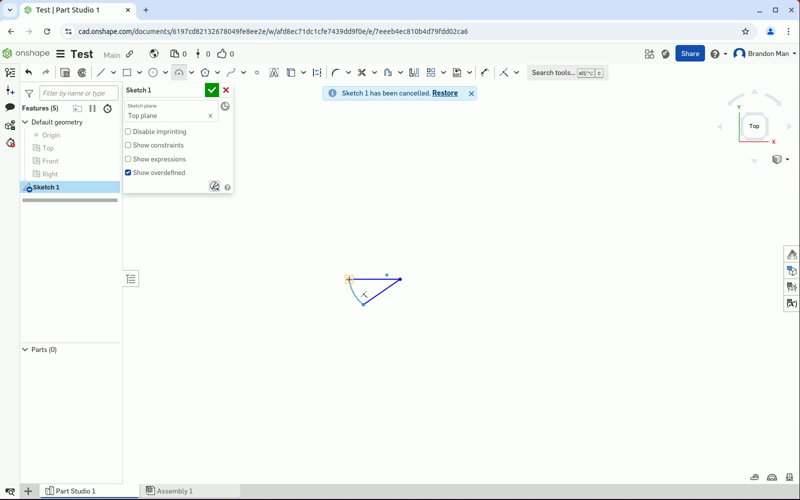
scroll(6)
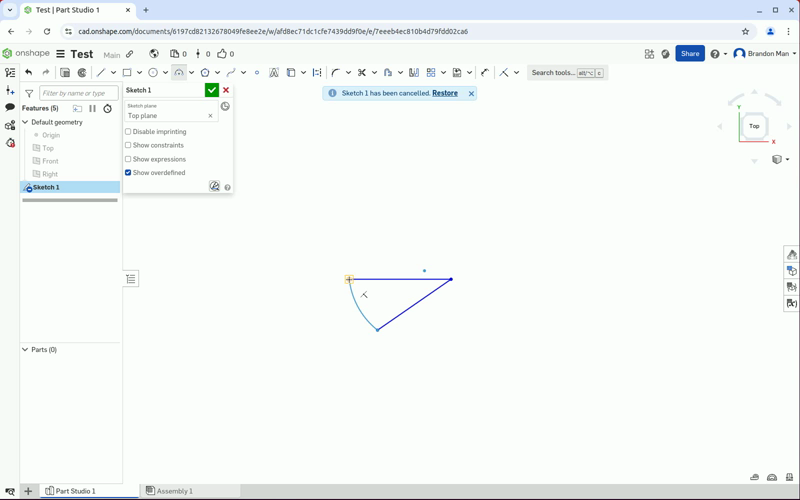
click(349, 279)
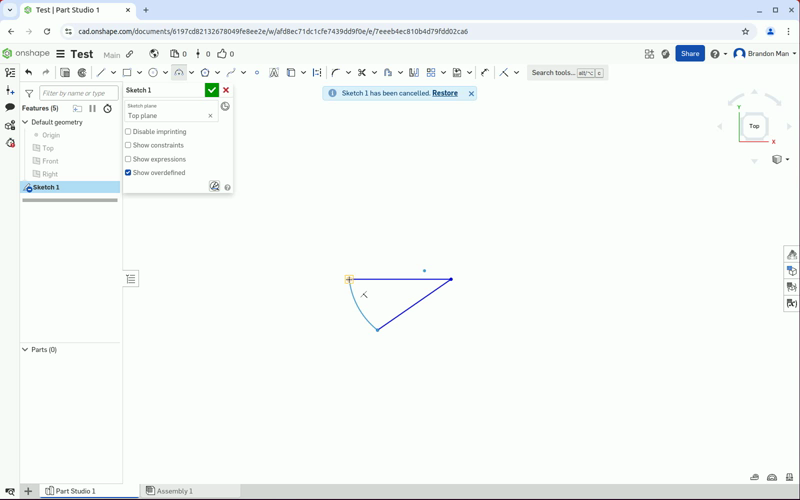
scroll(-6)
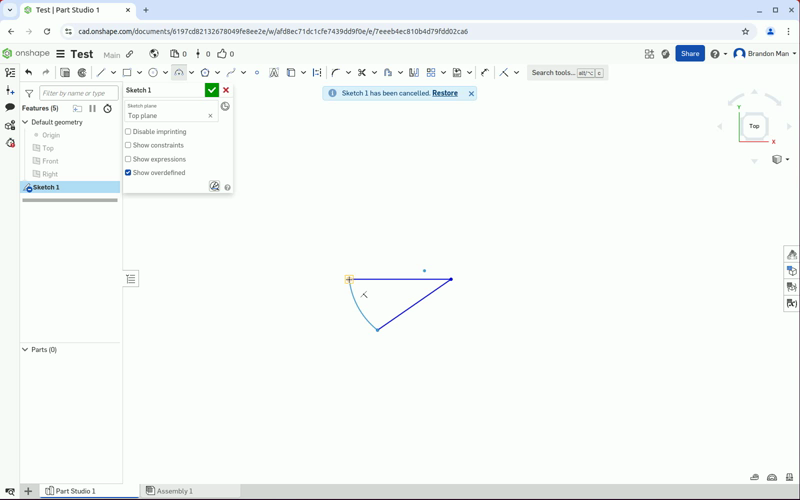
scroll(-6)
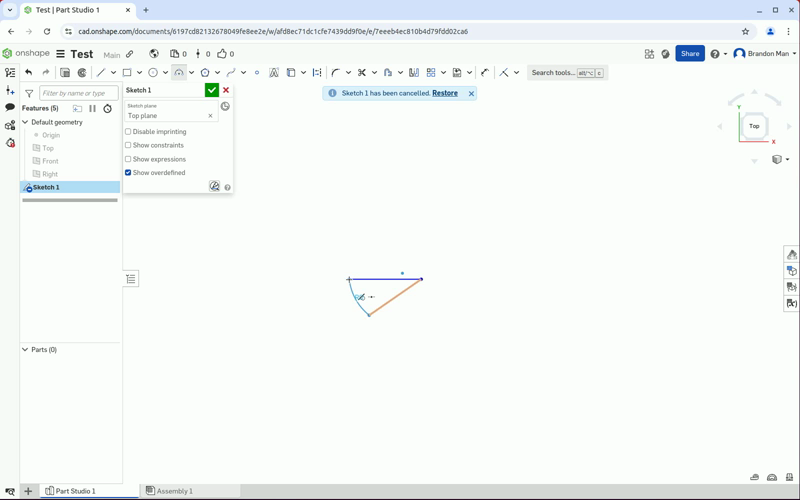
scroll(-6)
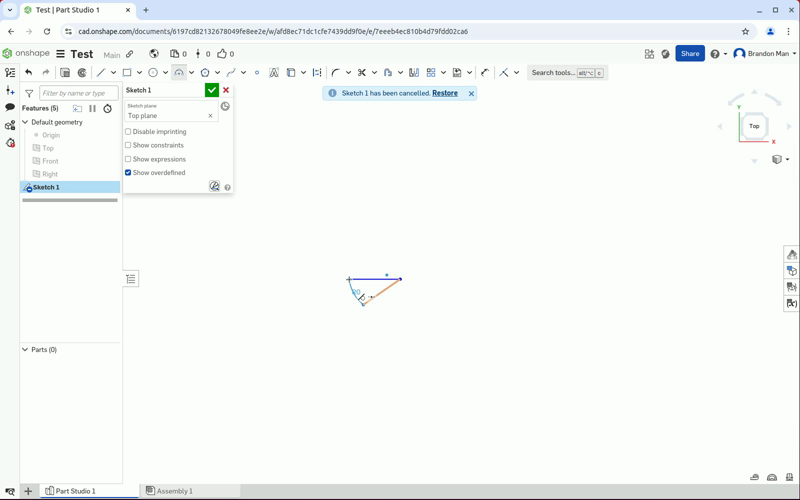
scroll(-6)
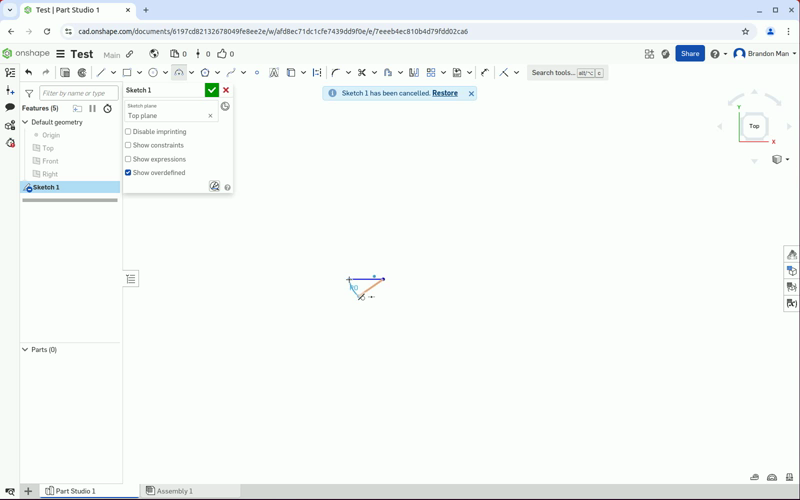
scroll(-6)
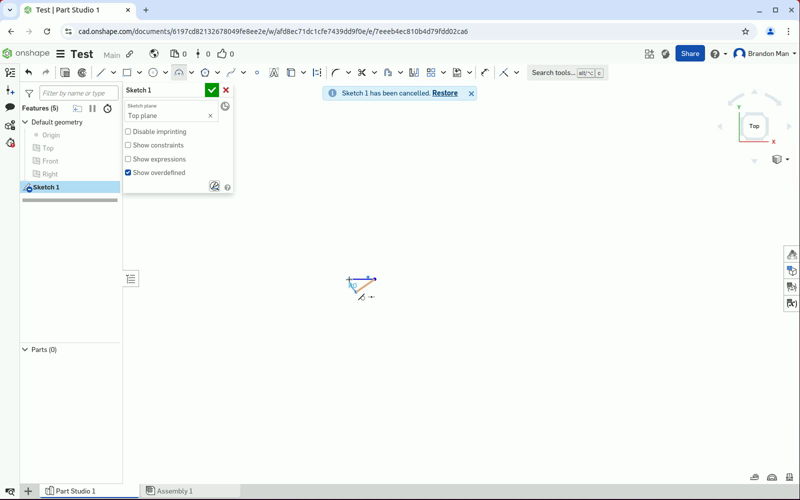
scroll(-6)
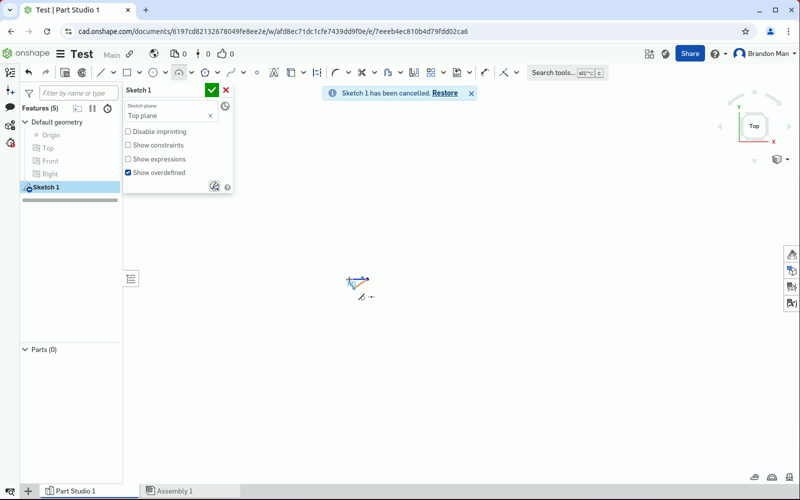
scroll(-6)
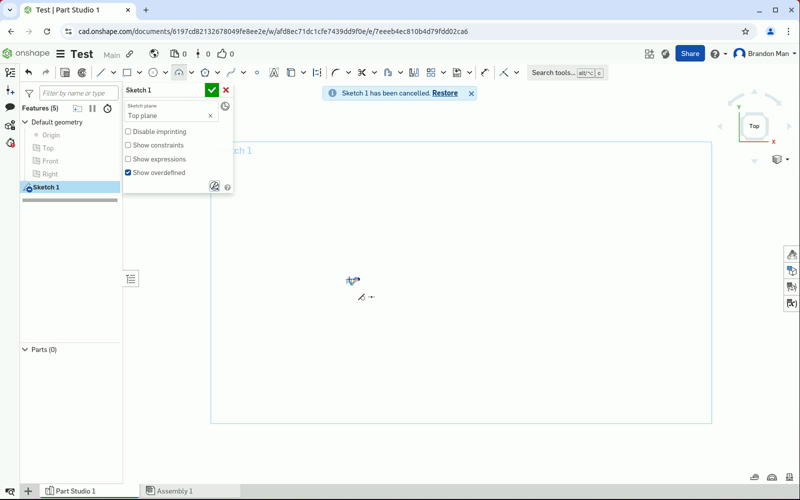
key_down(shift)
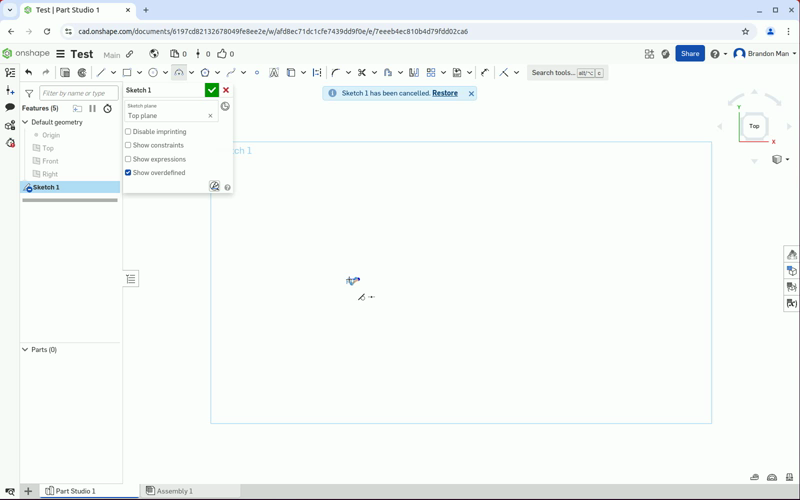
mouse_move(397, 258)
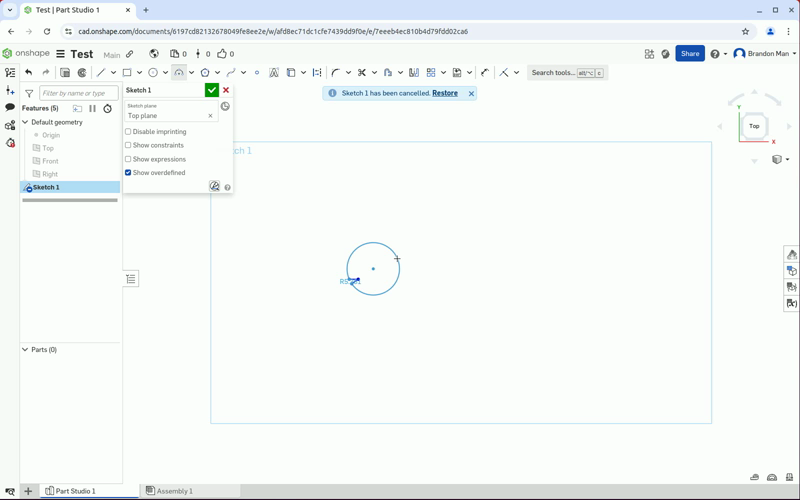
scroll(6)
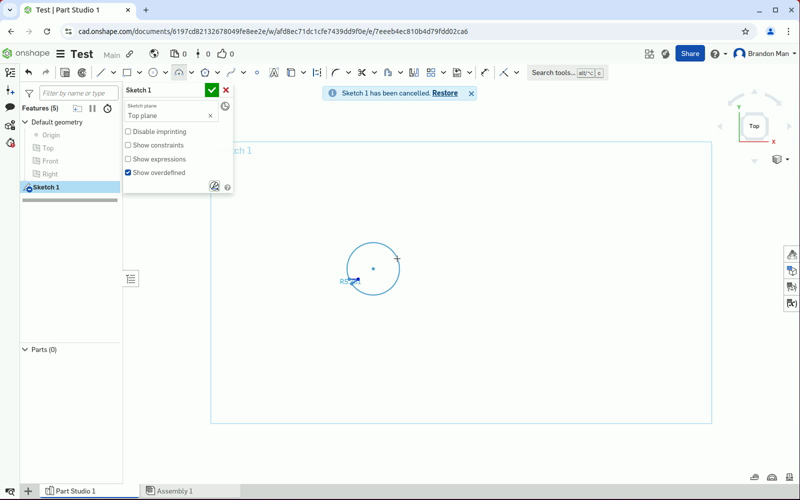
scroll(6)
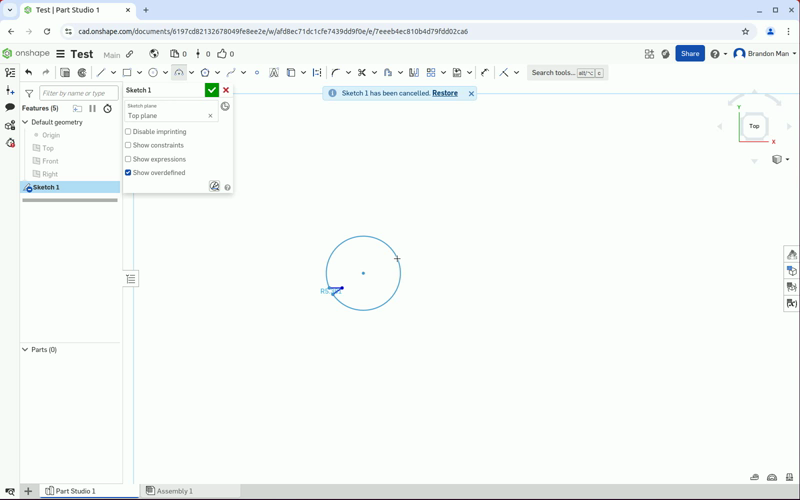
scroll(6)
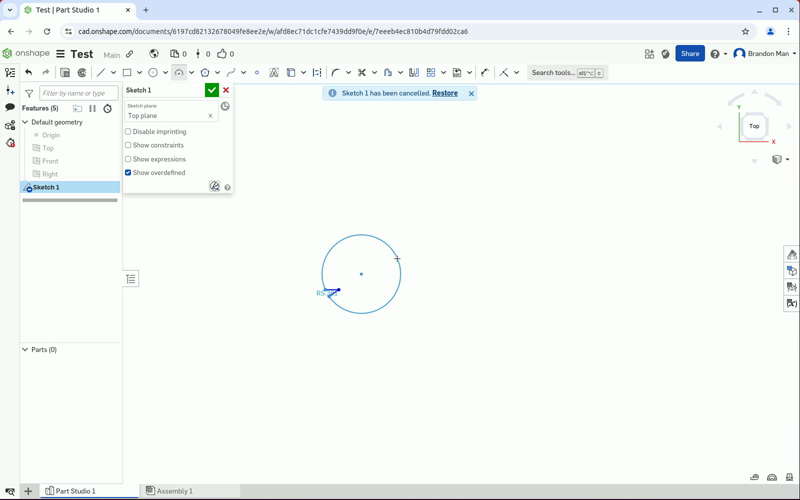
scroll(6)
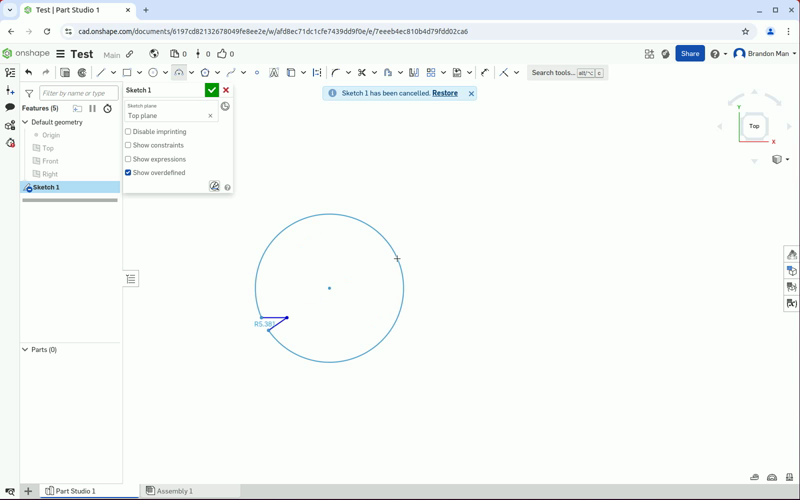
scroll(6)
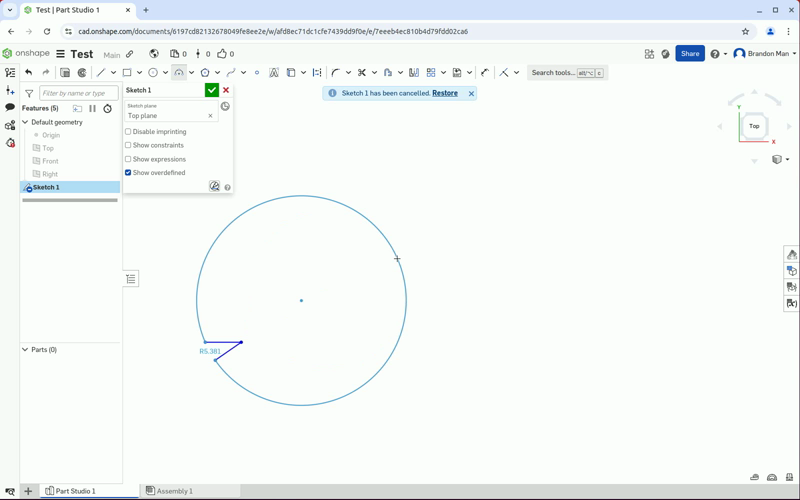
scroll(6)
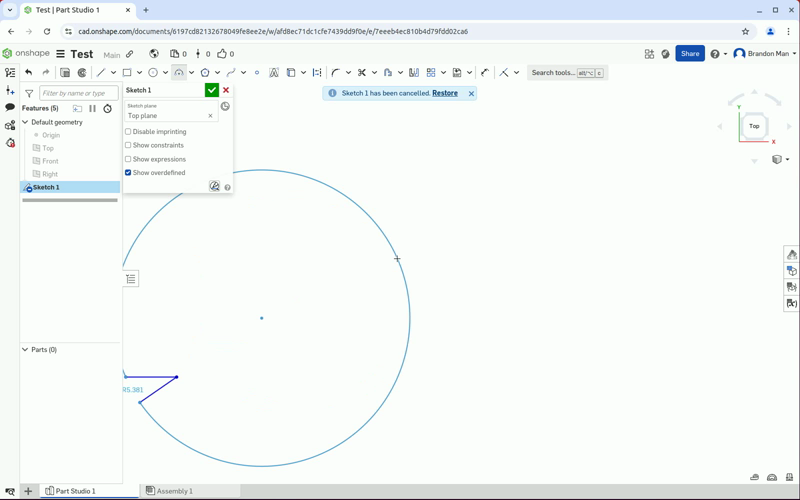
scroll(6)
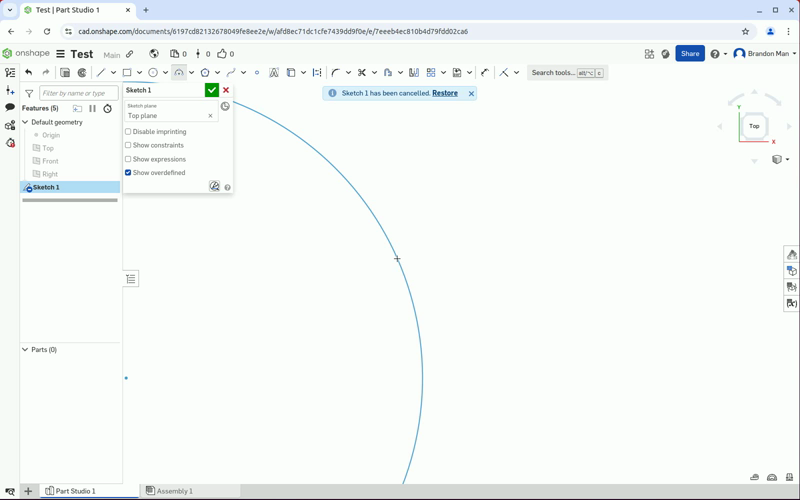
click(397, 258)
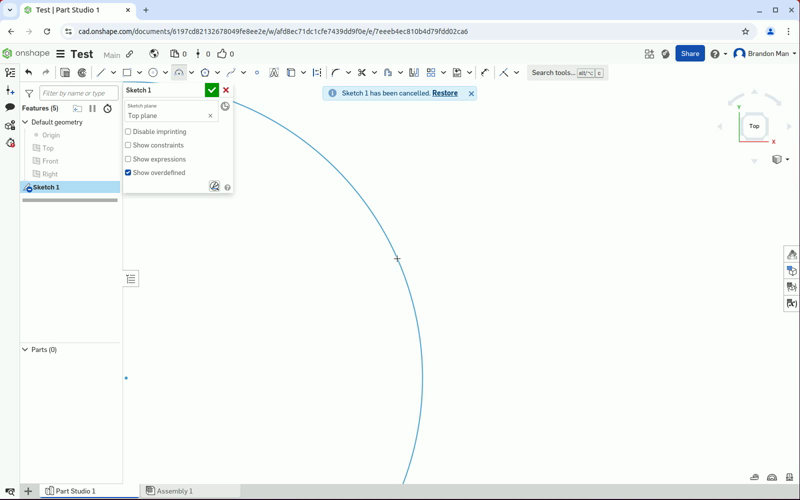
scroll(-6)
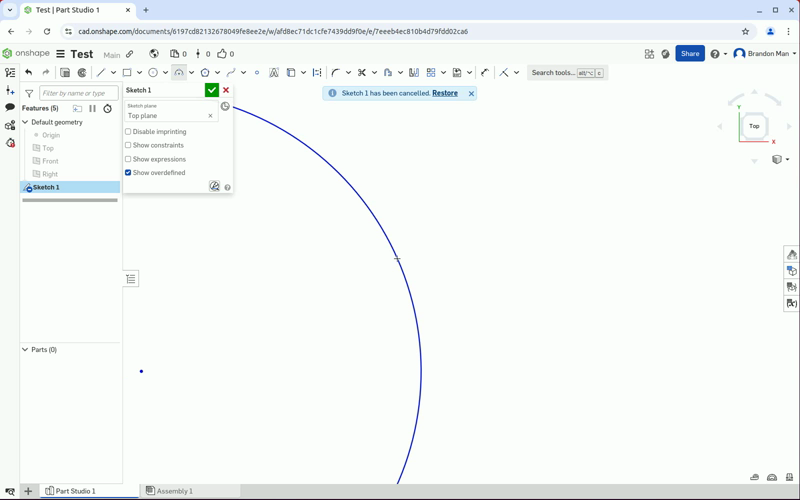
scroll(-6)
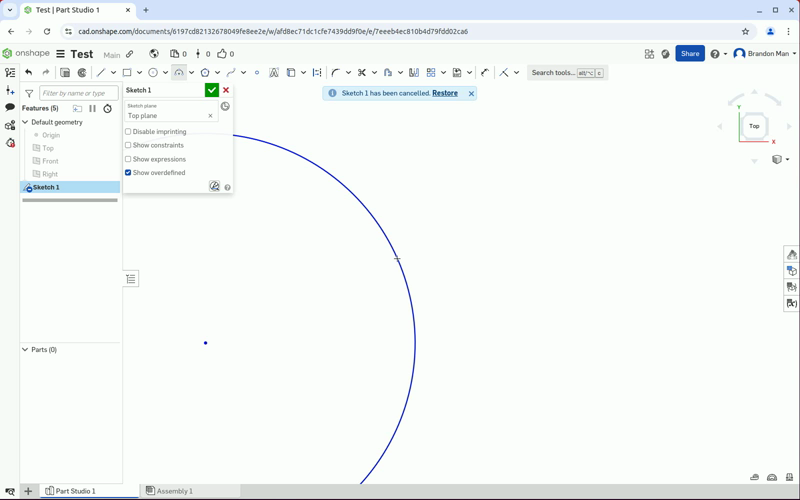
scroll(-6)
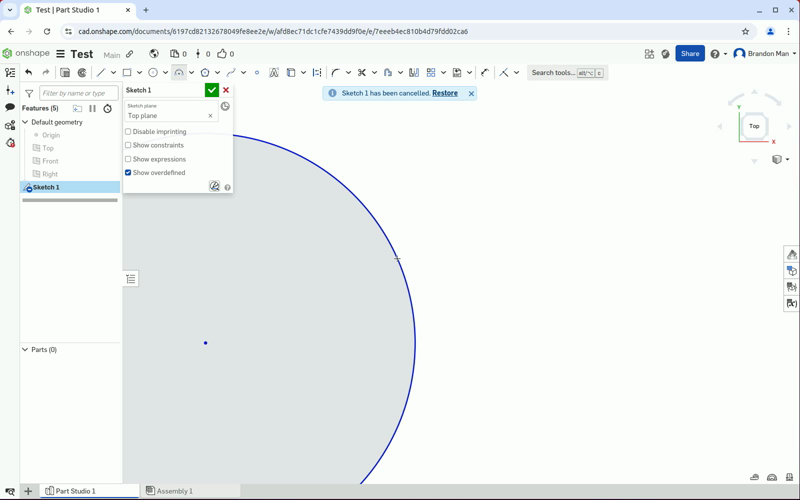
scroll(-6)
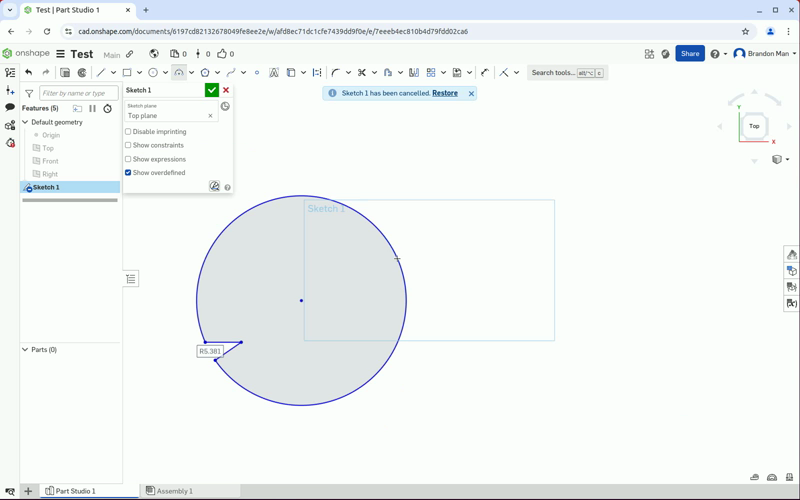
scroll(-6)
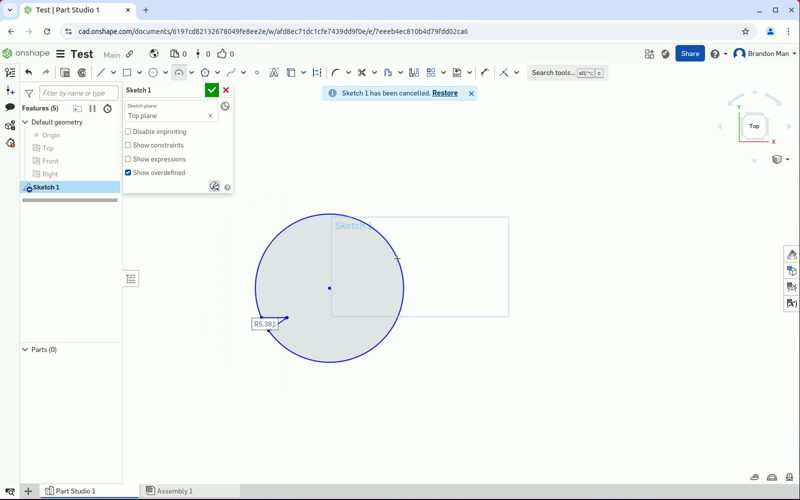
scroll(-6)
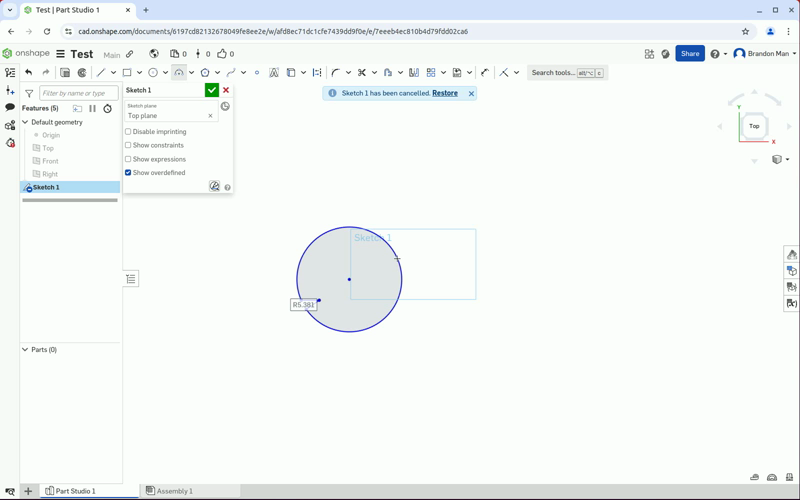
scroll(-6)
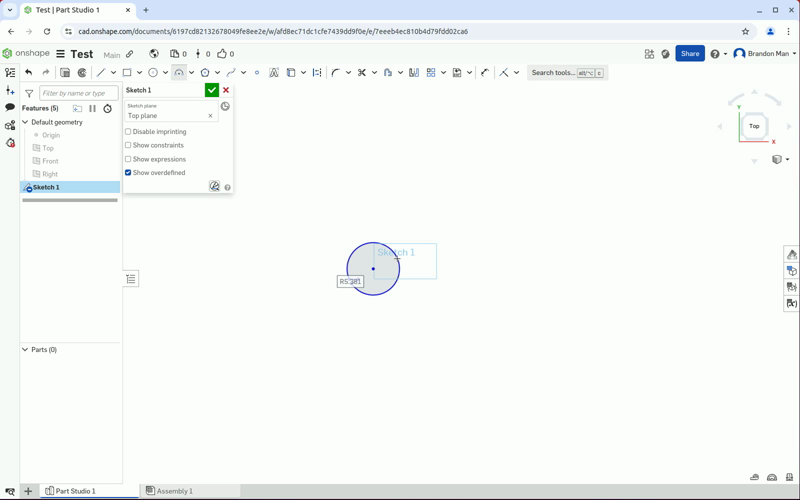
key_up(shift)
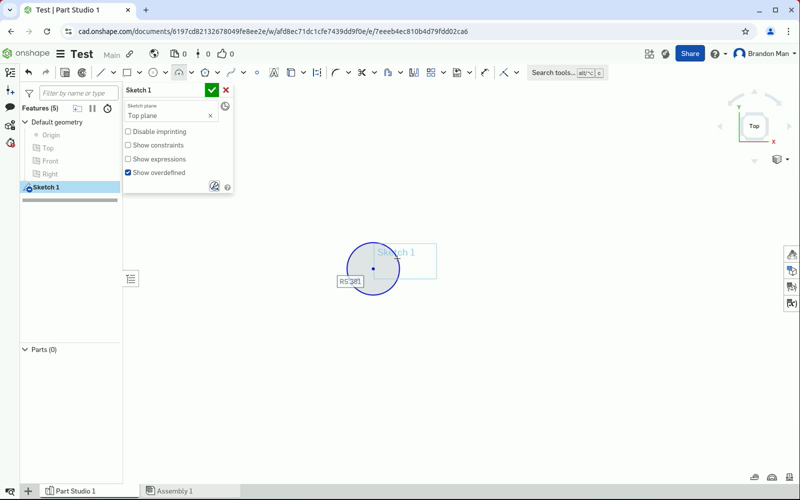
key(esc)
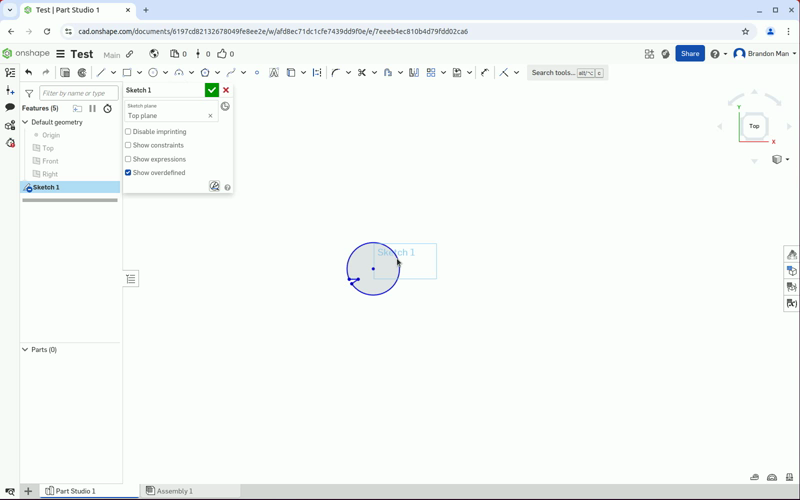
mouse_move(372, 245)
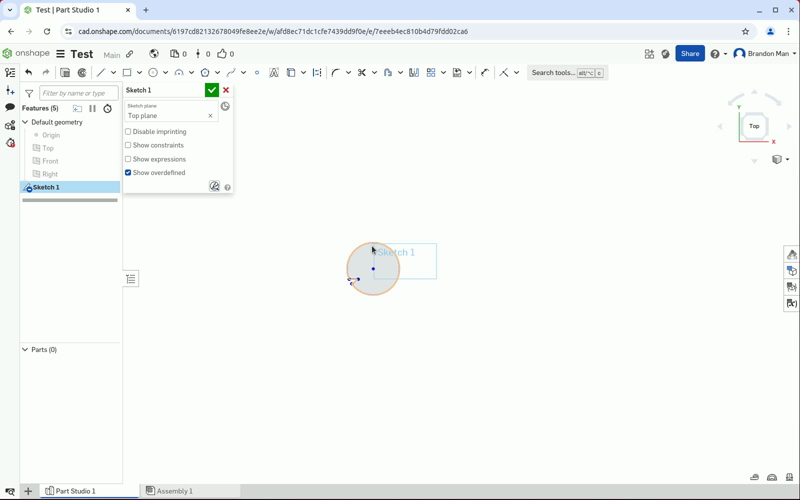
click(372, 245)
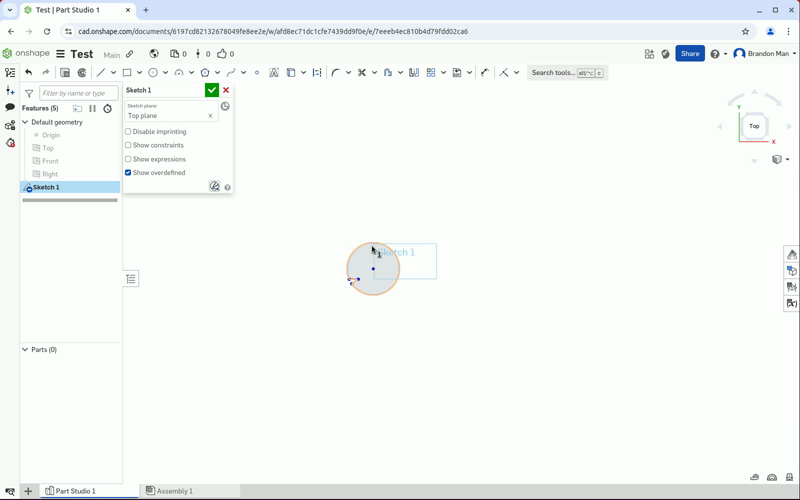
mouse_move(73, 352)
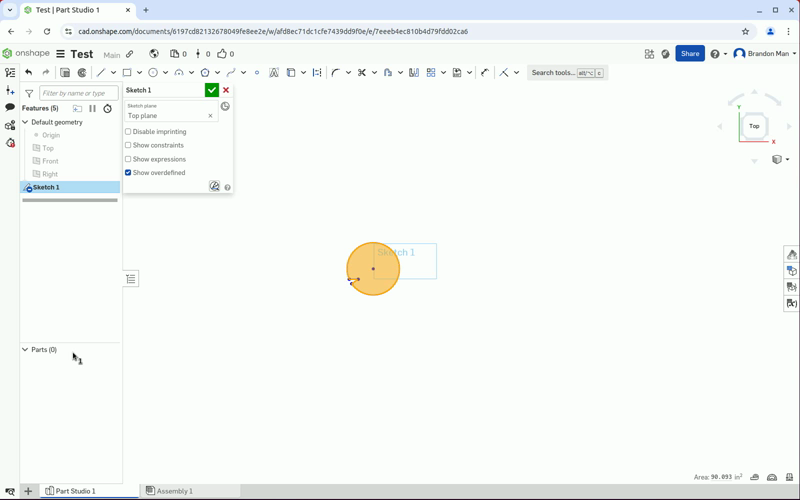
key(shift+y)
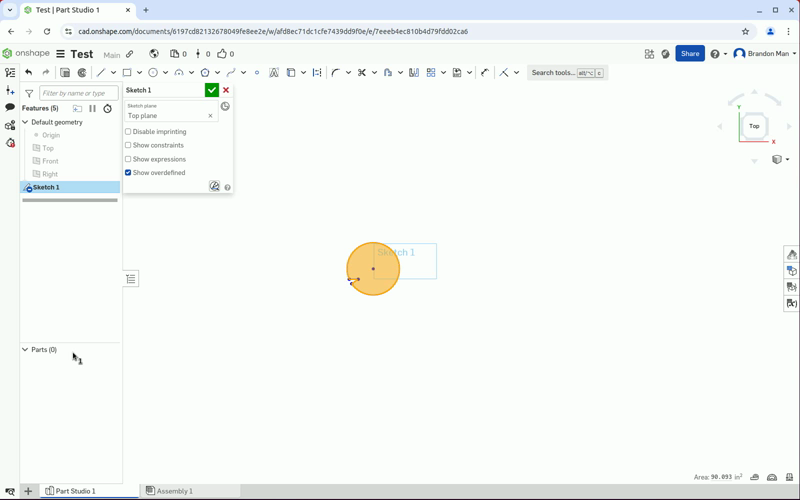
key(shift+e)
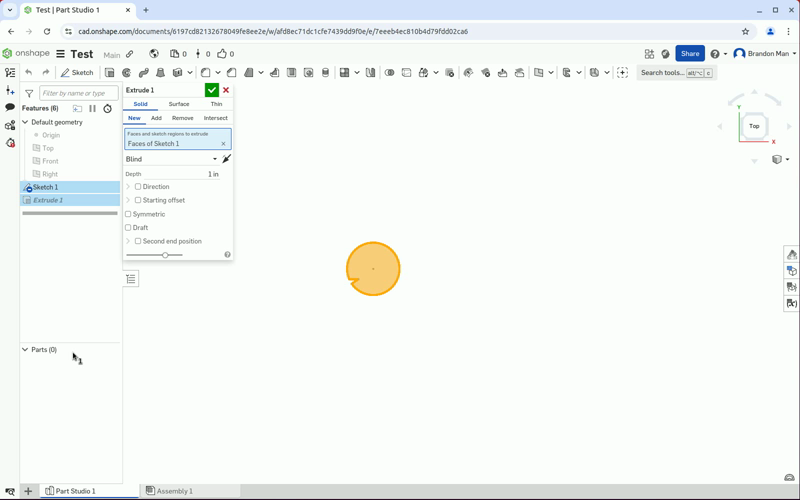
mouse_move(143, 106)
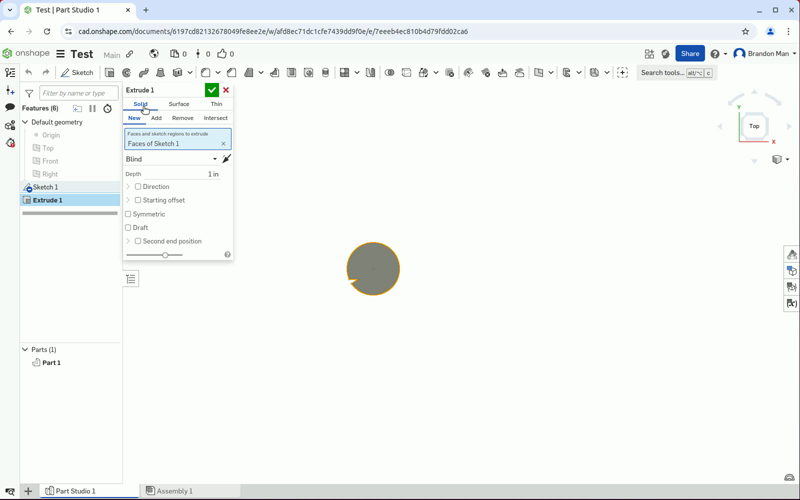
click(143, 106)
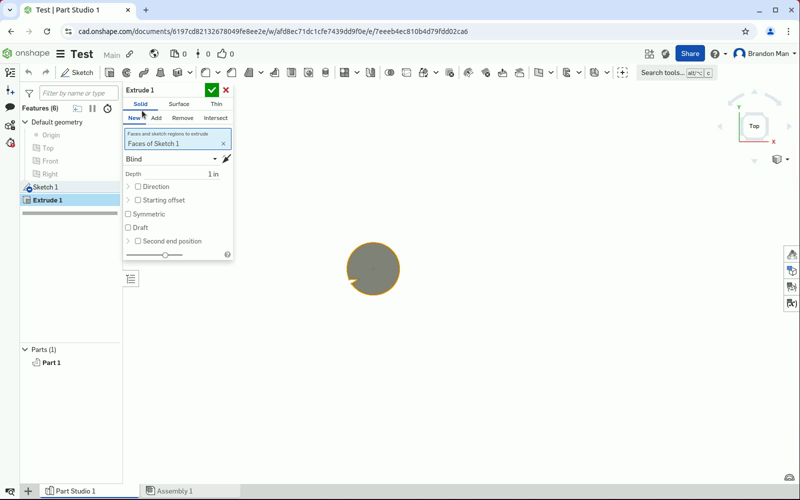
mouse_move(137, 120)
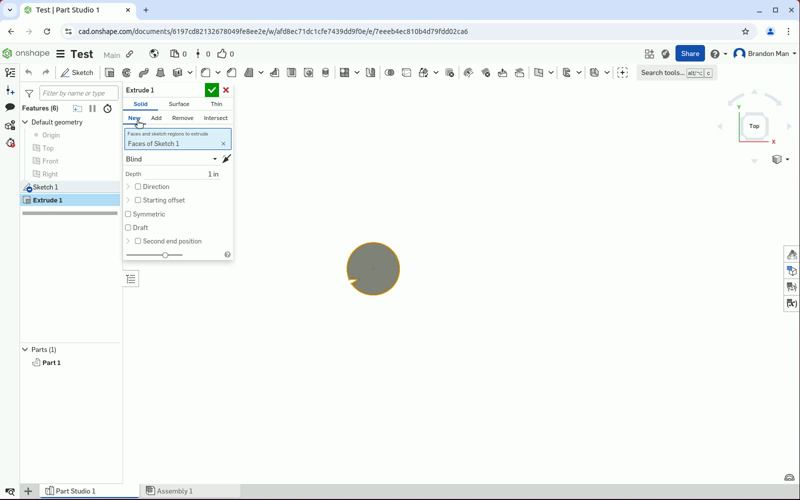
click(137, 120)
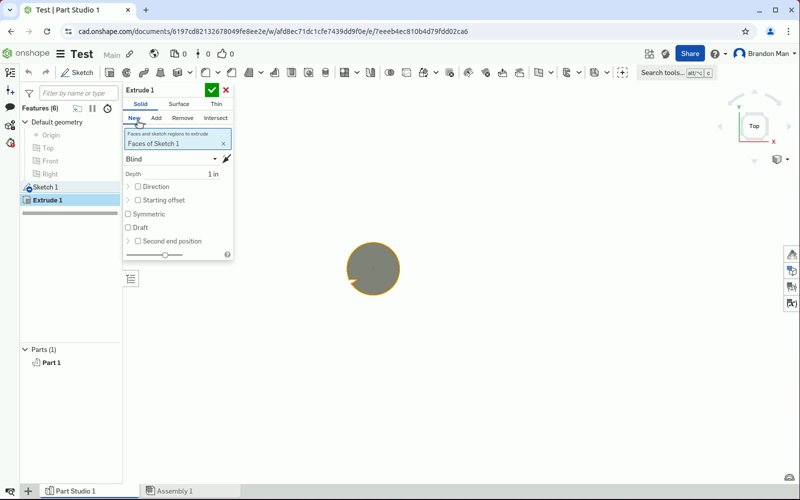
key(tab, 4)
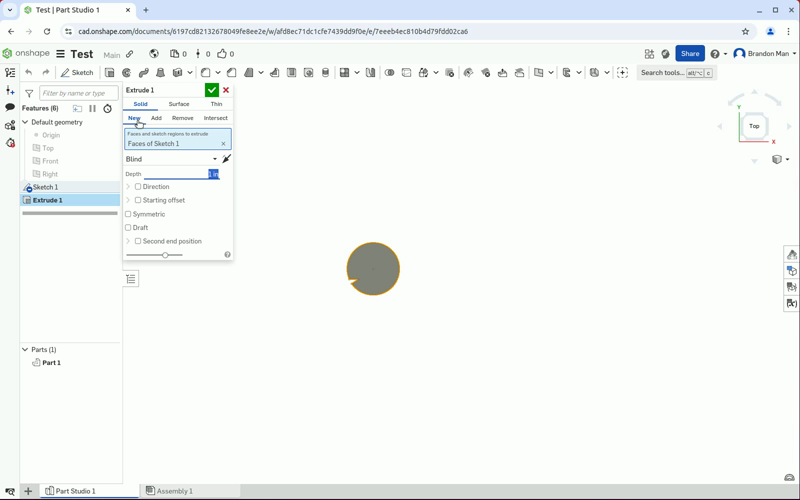
text(0.241)
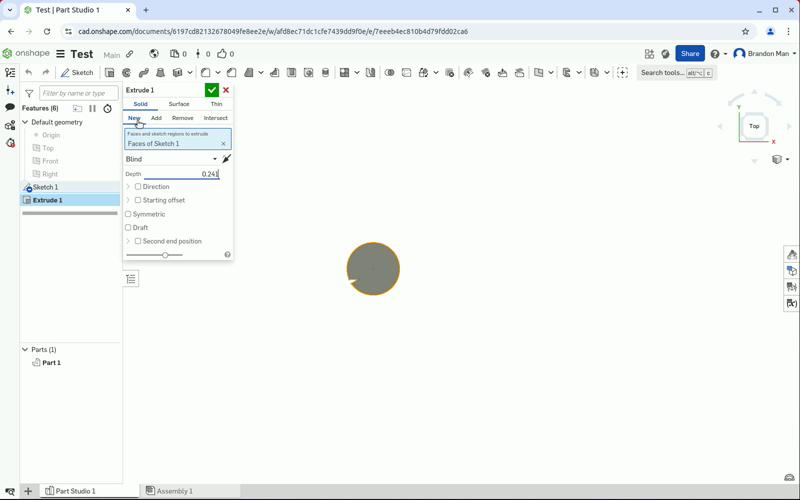
key(enter)
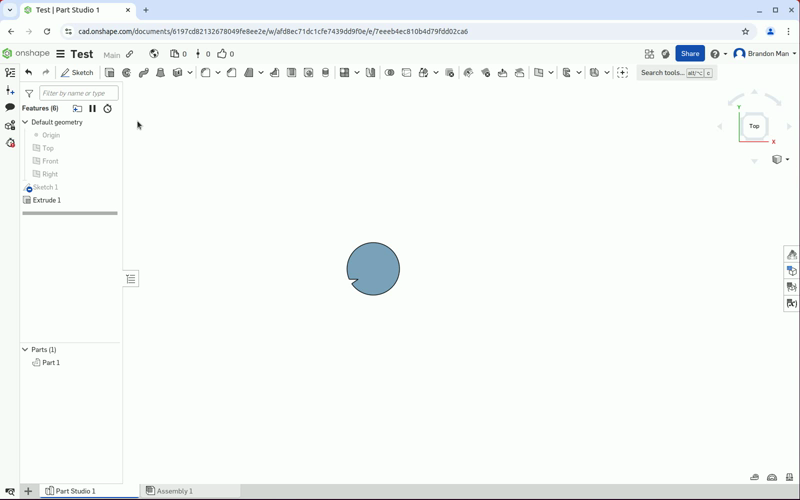
key(shift+h)
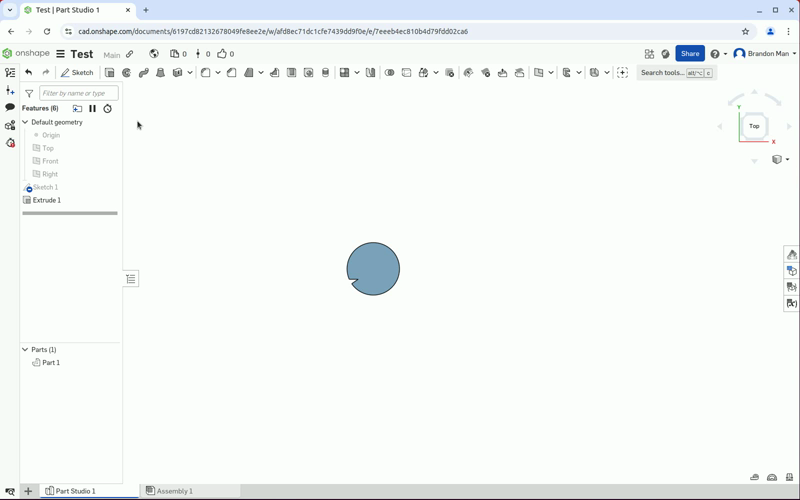
key(shift+h)
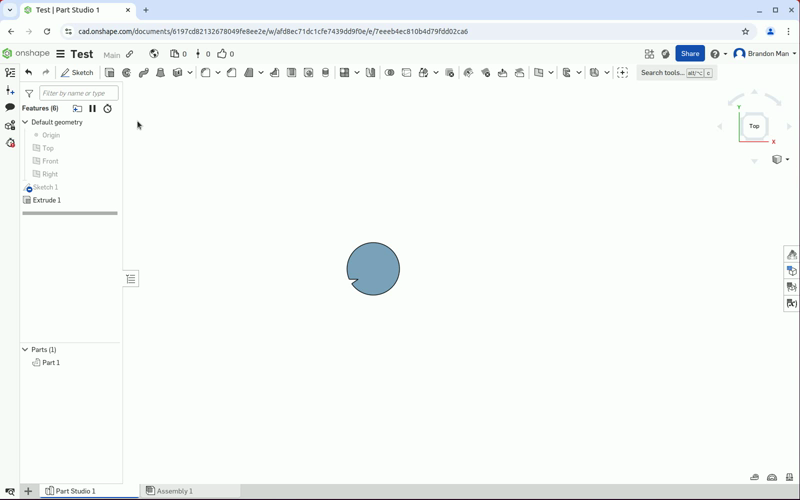
mouse_move(73, 189)
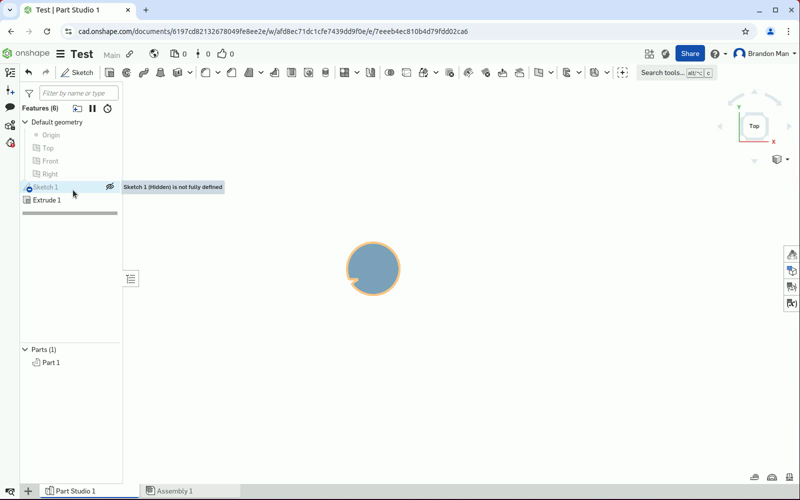
click(73, 189)
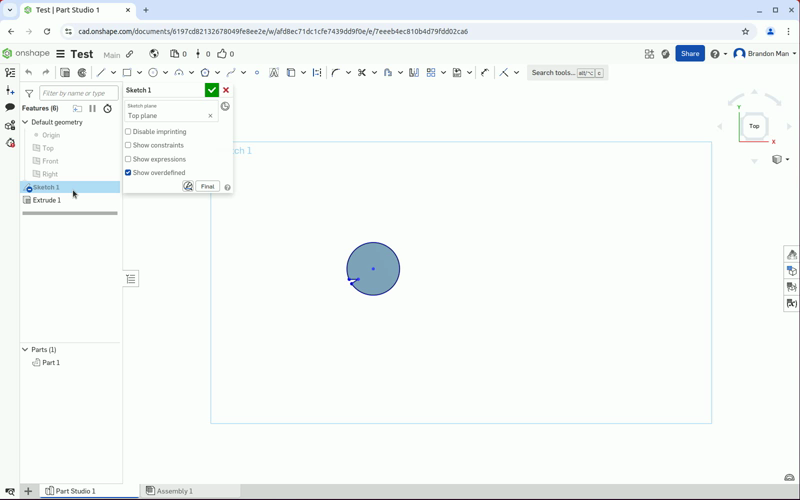
mouse_move(229, 92)
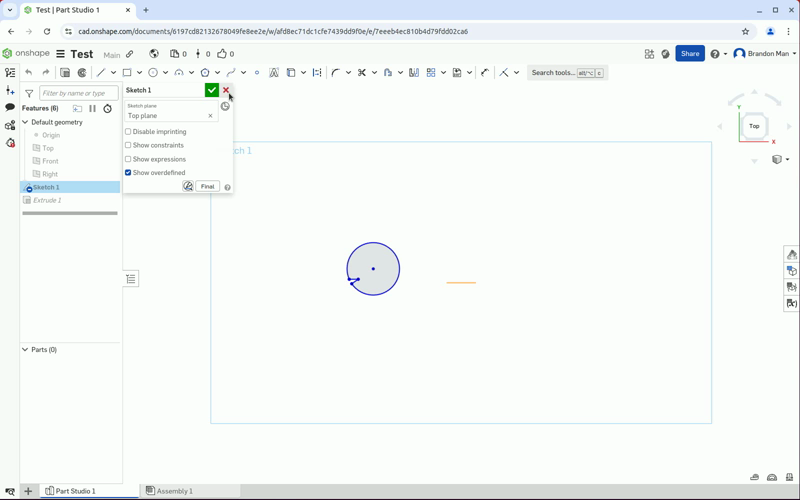
click(229, 92)
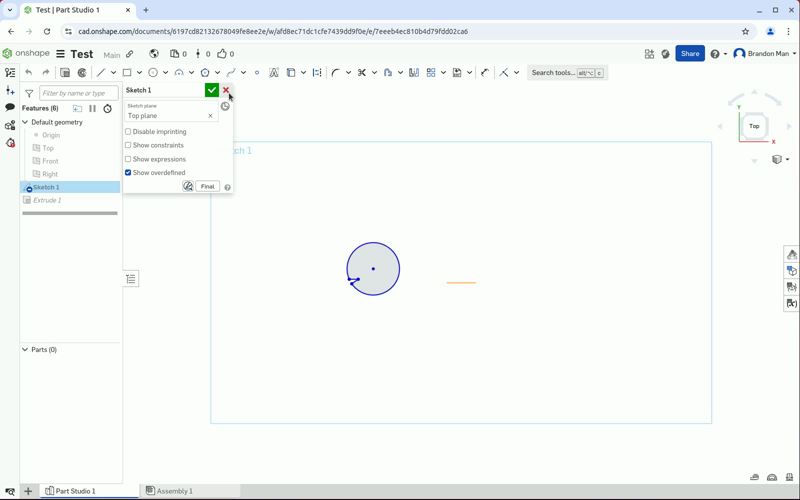
key(shift+s)
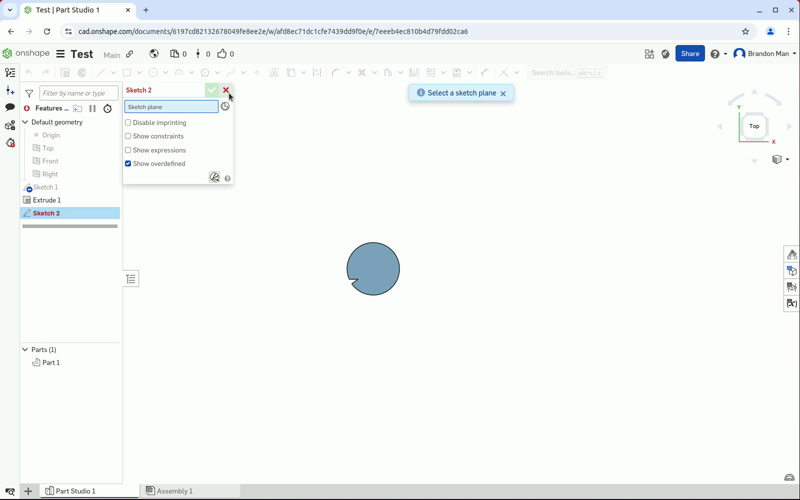
mouse_move(73, 150)
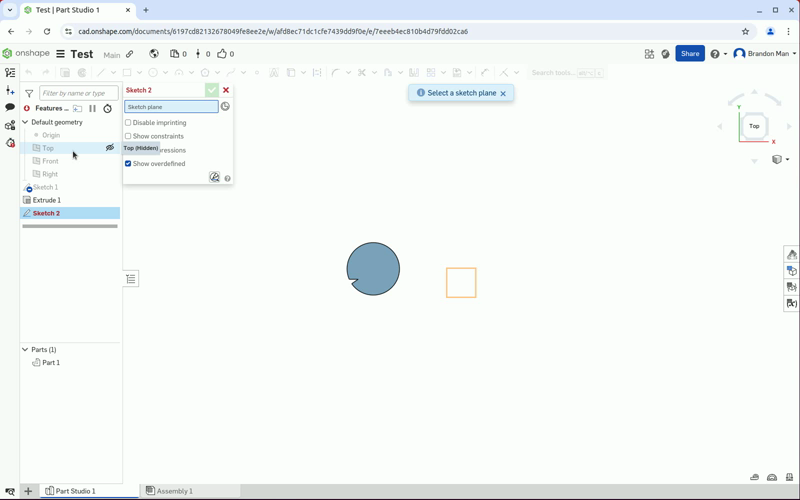
click(73, 150)
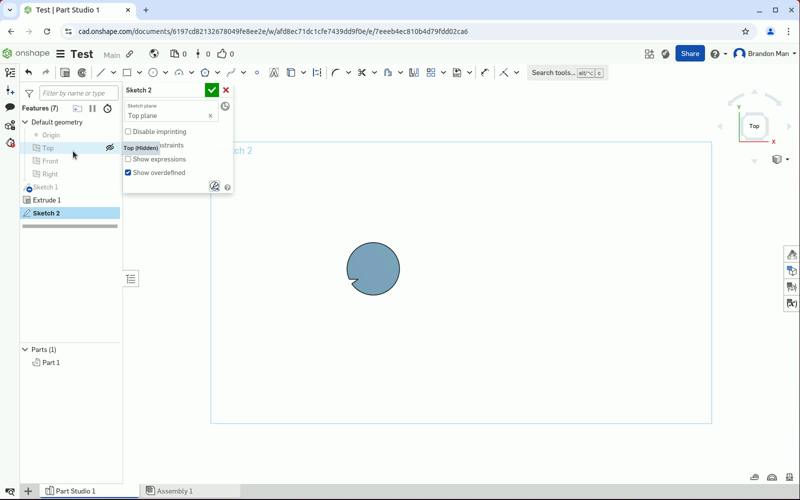
mouse_move(73, 352)
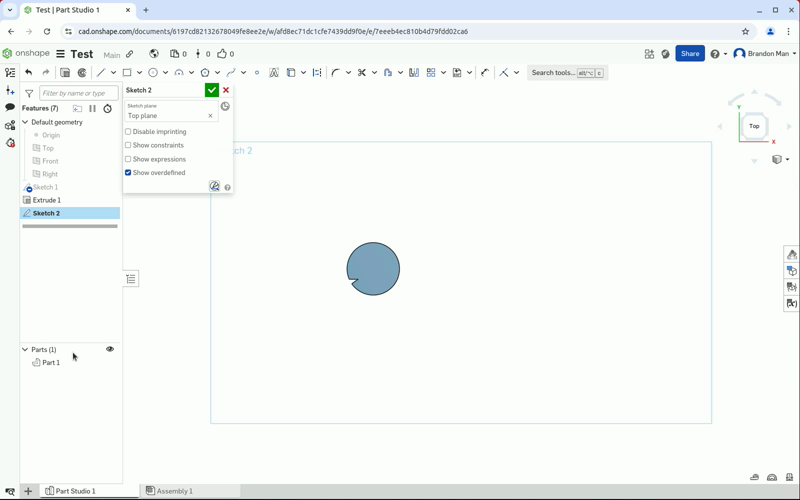
key(y)
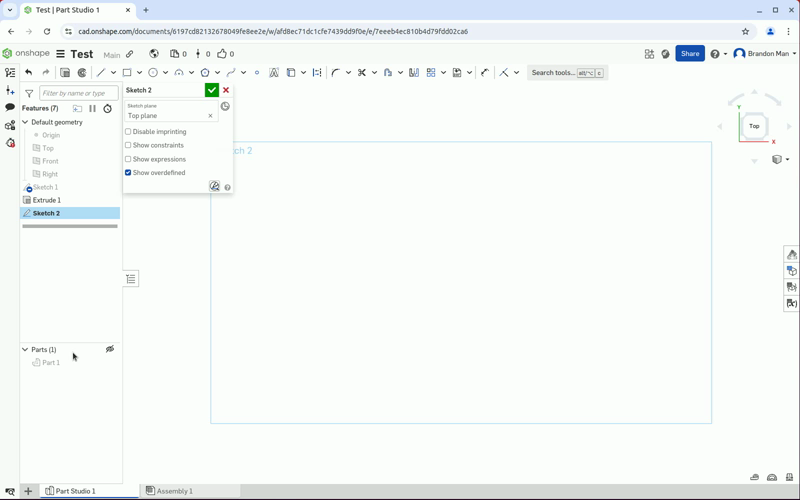
key(l)
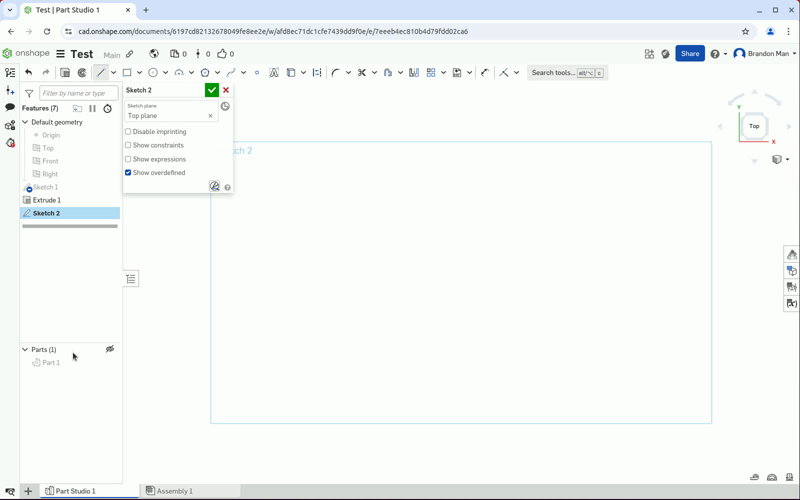
key_down(shift)
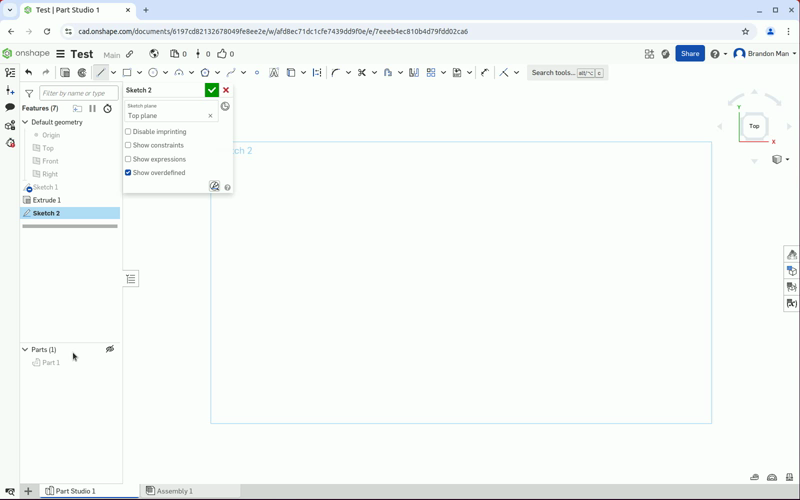
mouse_move(349, 279)
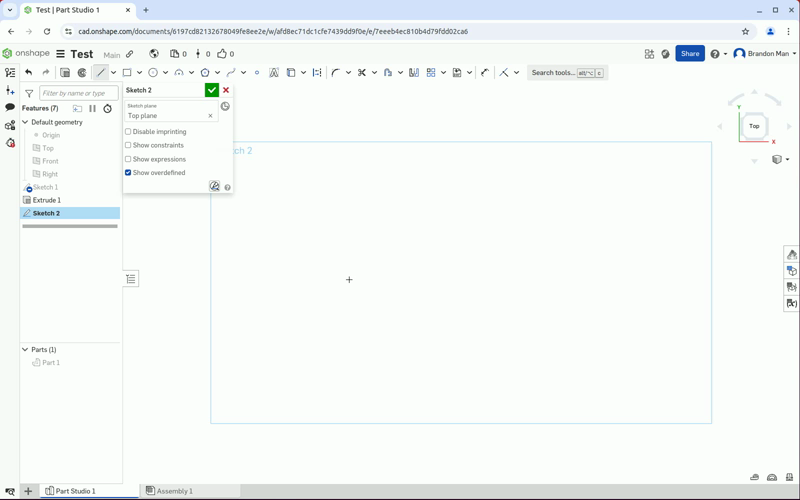
click(349, 279)
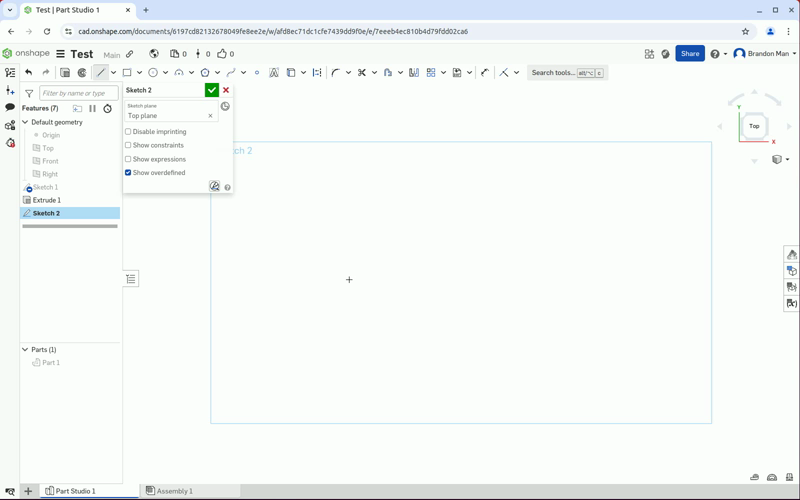
key_up(shift)
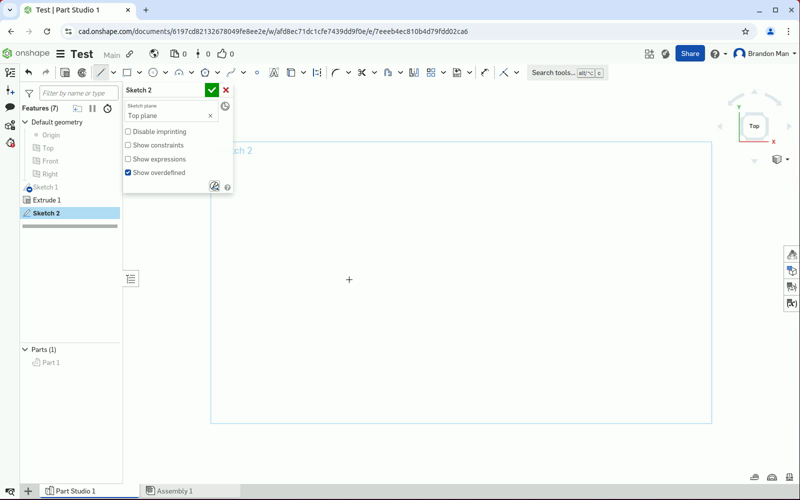
key_down(shift)
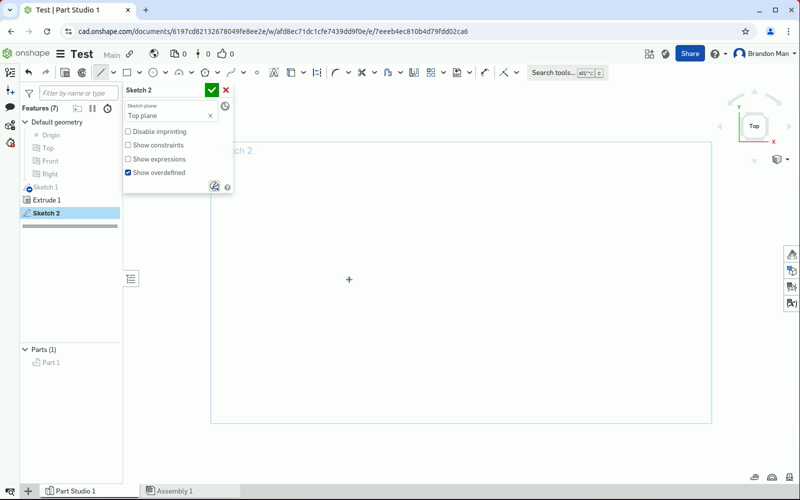
mouse_move(379, 279)
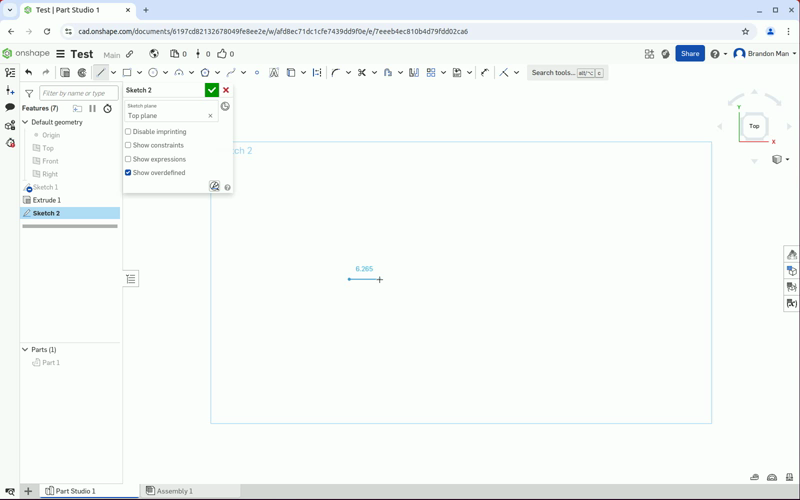
mouse_move(358, 279)
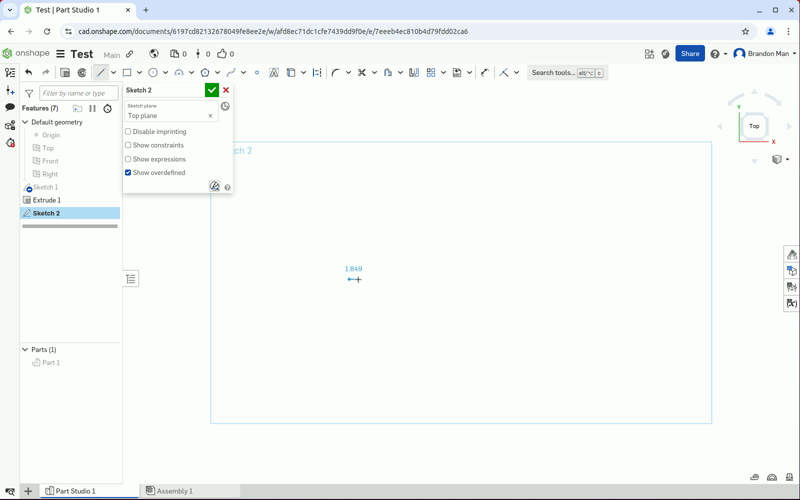
click(358, 279)
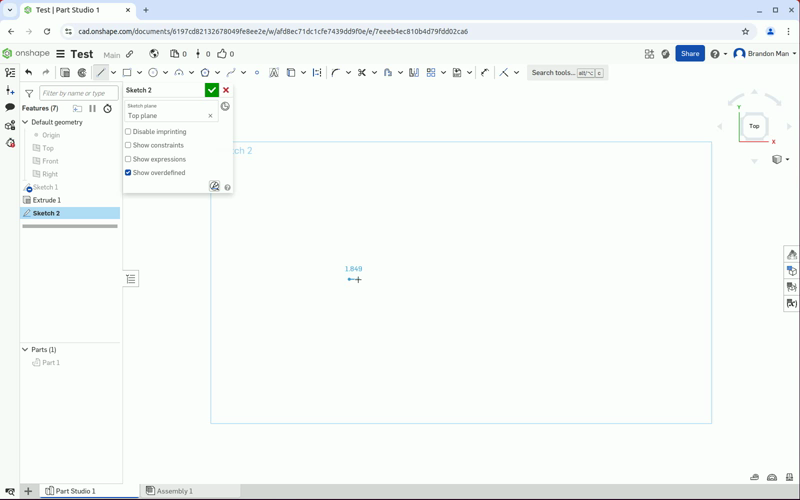
key_up(shift)
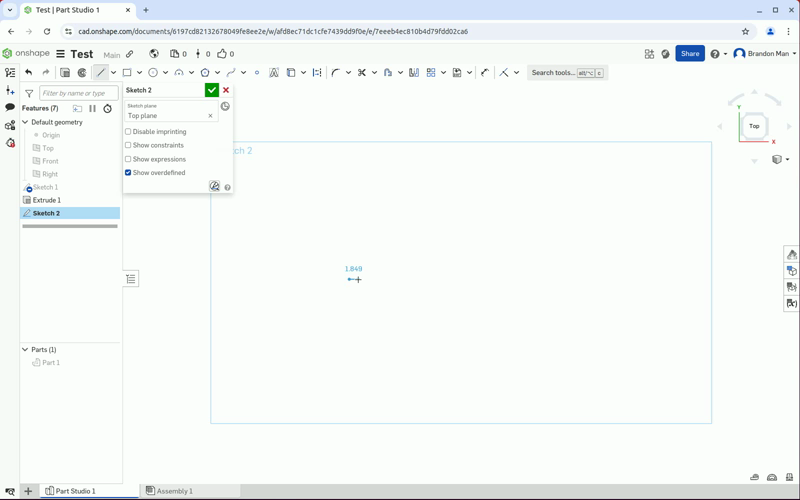
key_down(shift)
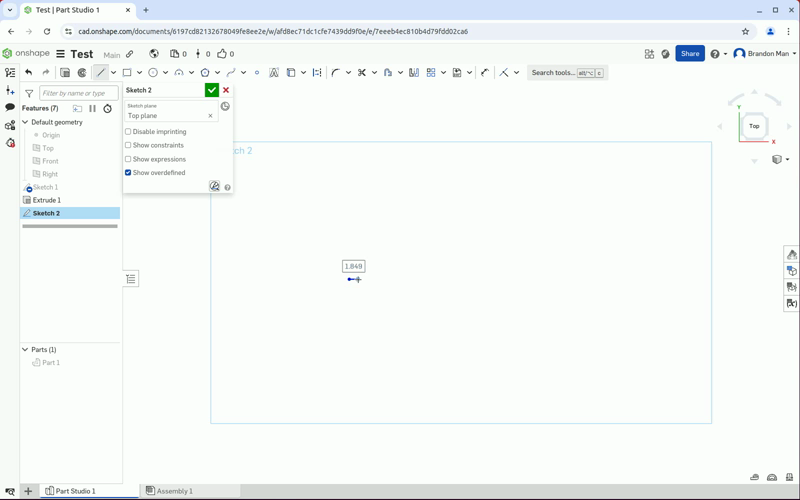
mouse_move(388, 279)
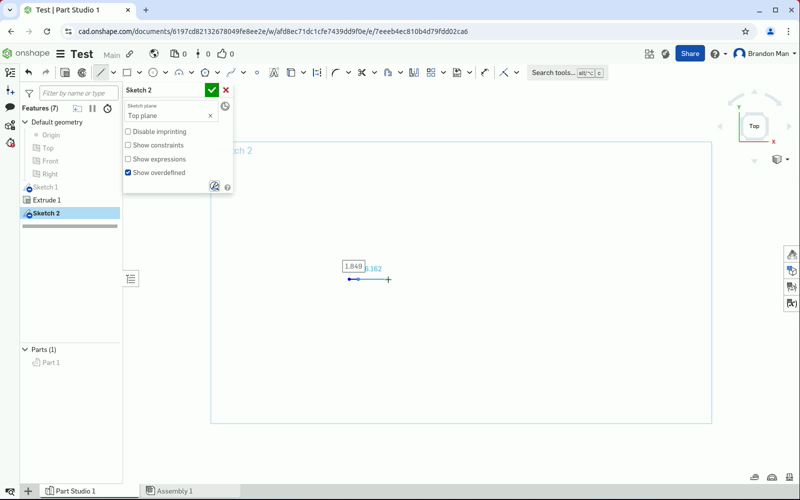
mouse_move(351, 283)
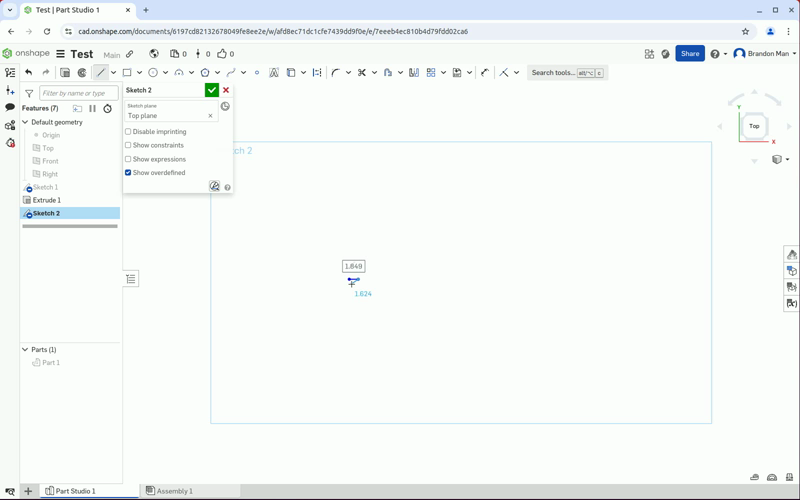
click(351, 283)
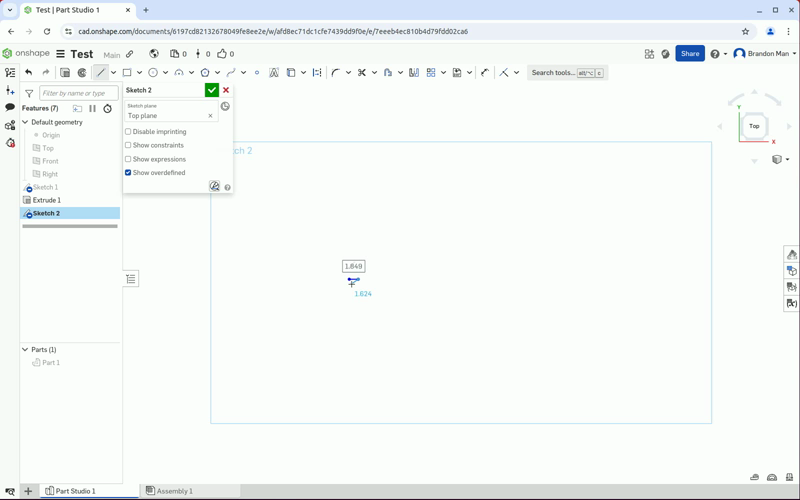
key_up(shift)
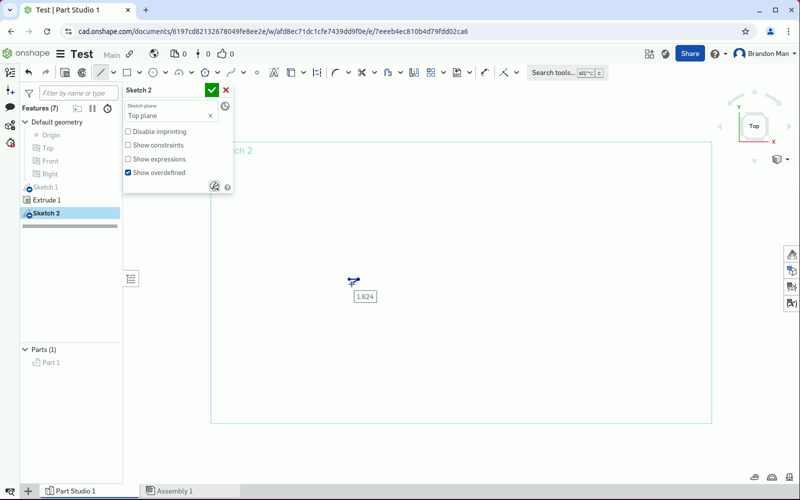
key(esc)
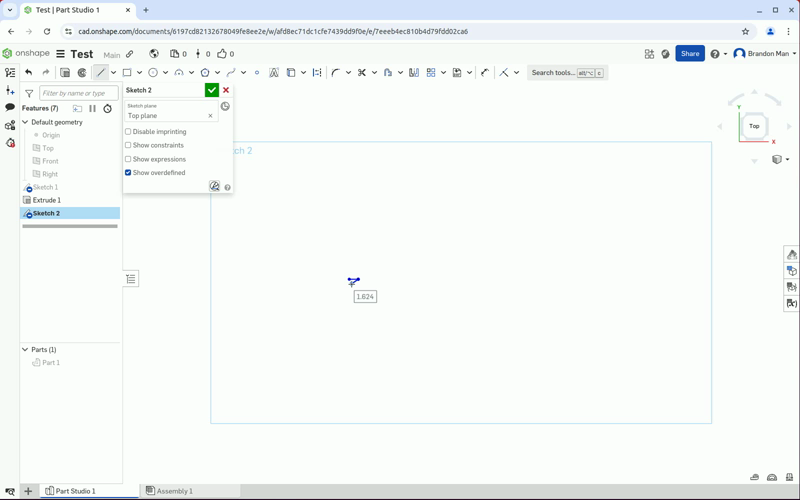
key(a)
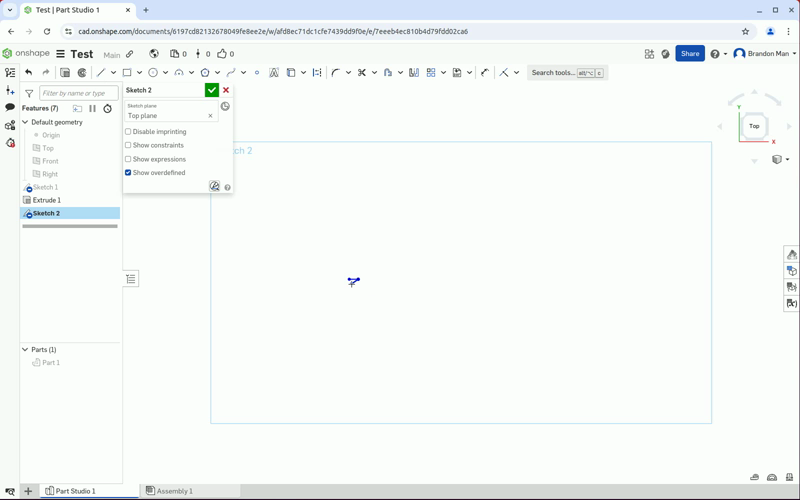
mouse_move(351, 283)
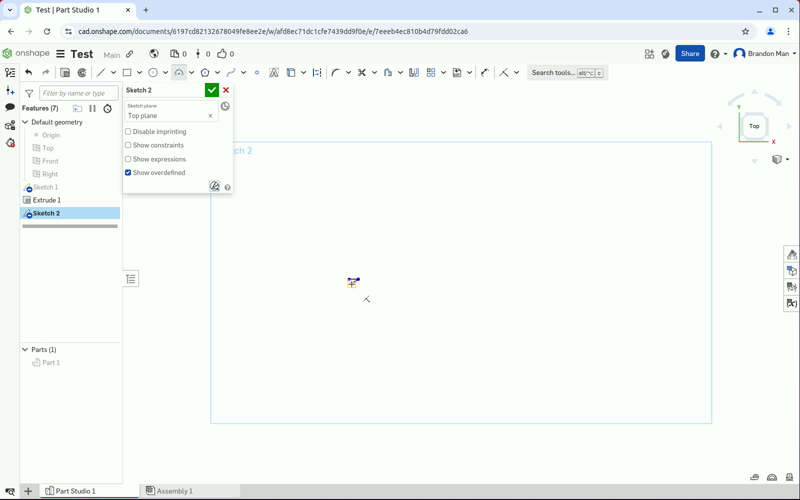
click(351, 283)
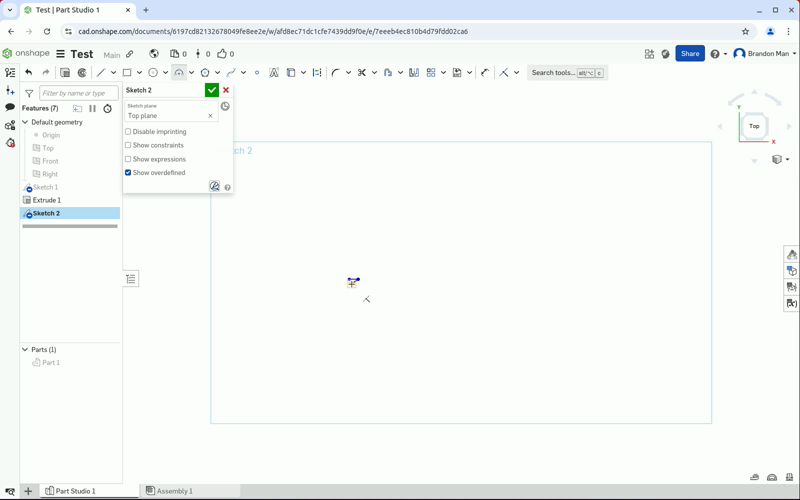
mouse_move(349, 279)
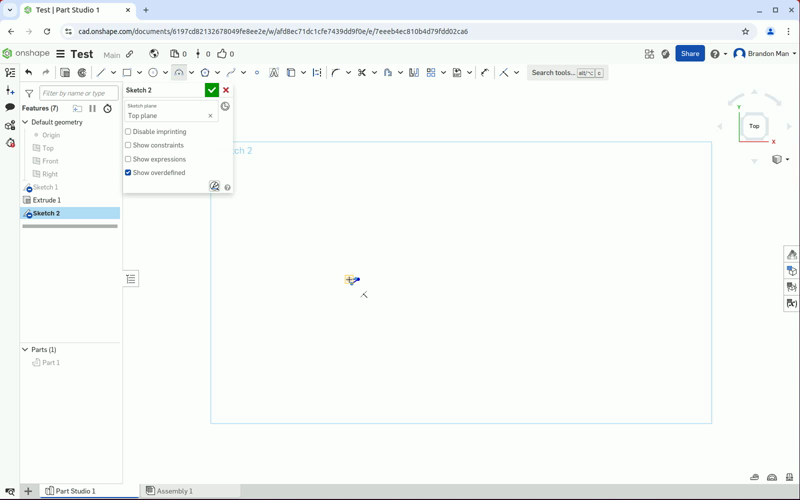
scroll(6)
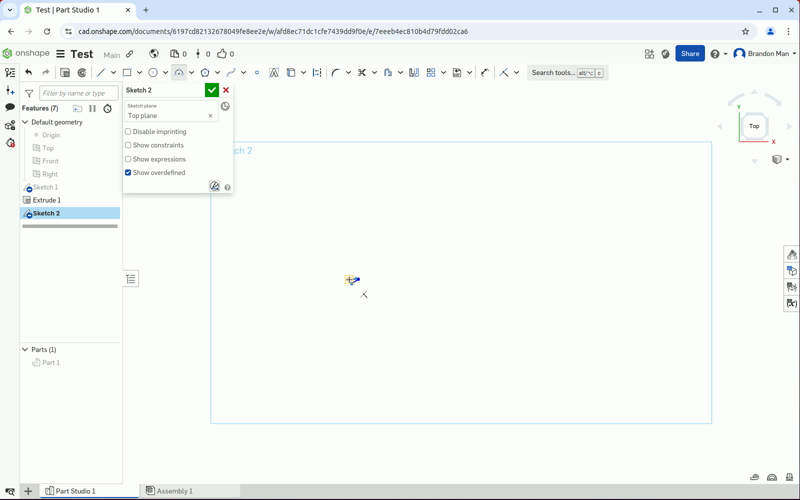
scroll(6)
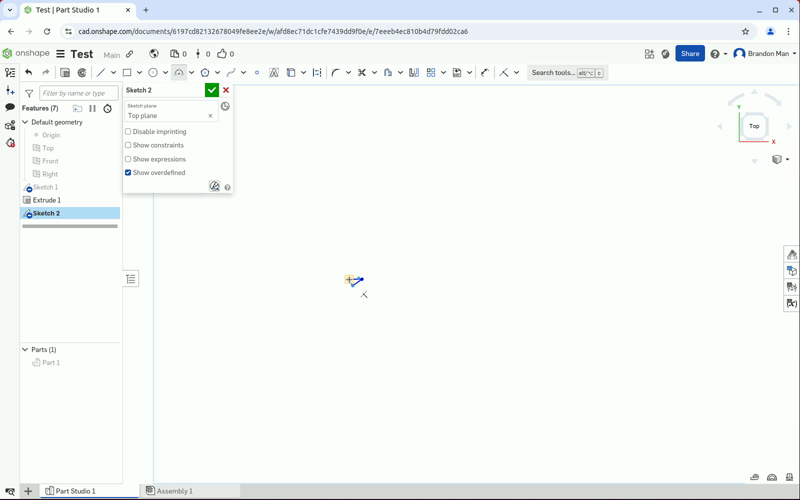
scroll(6)
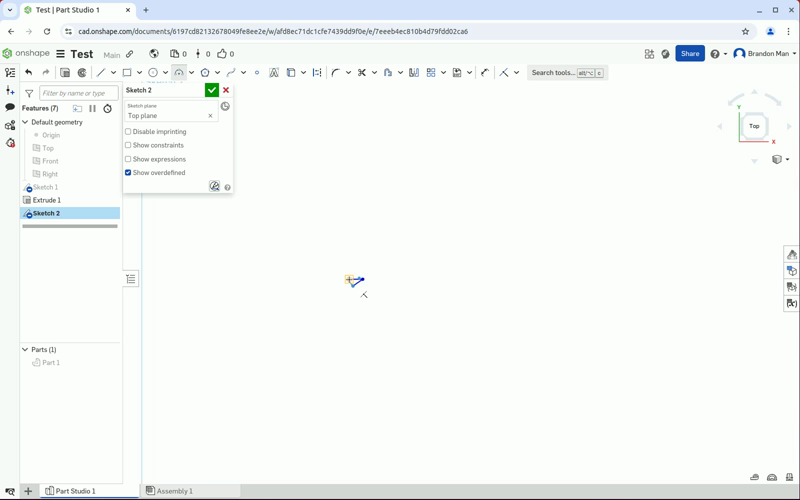
scroll(6)
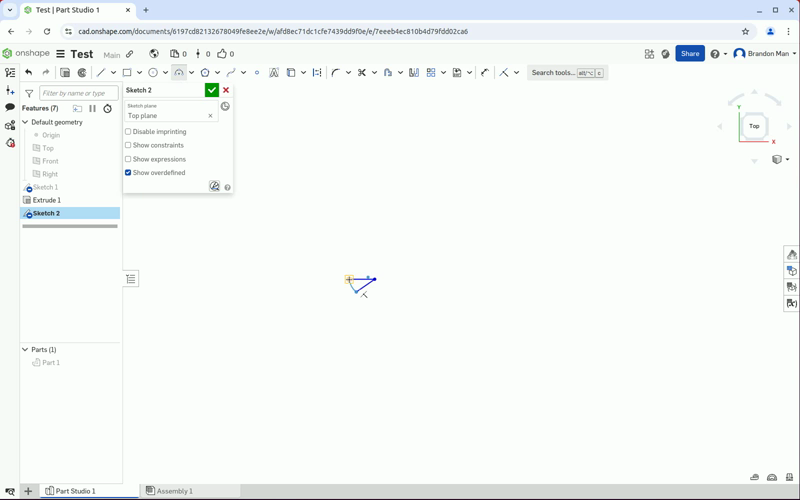
scroll(6)
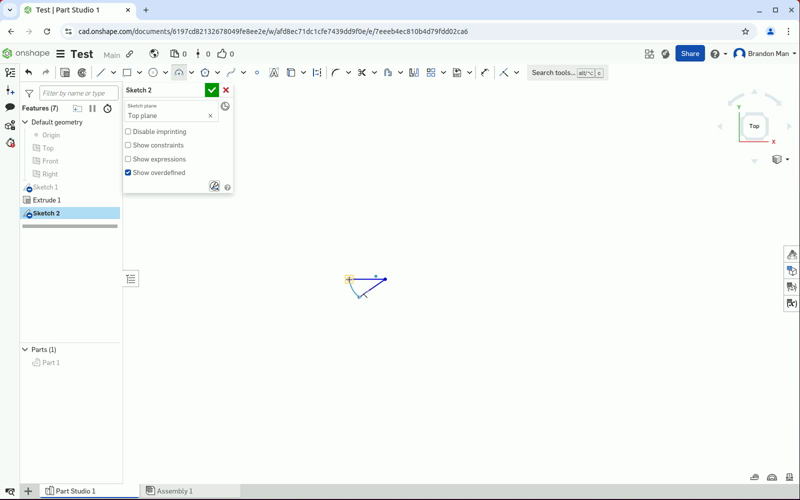
scroll(6)
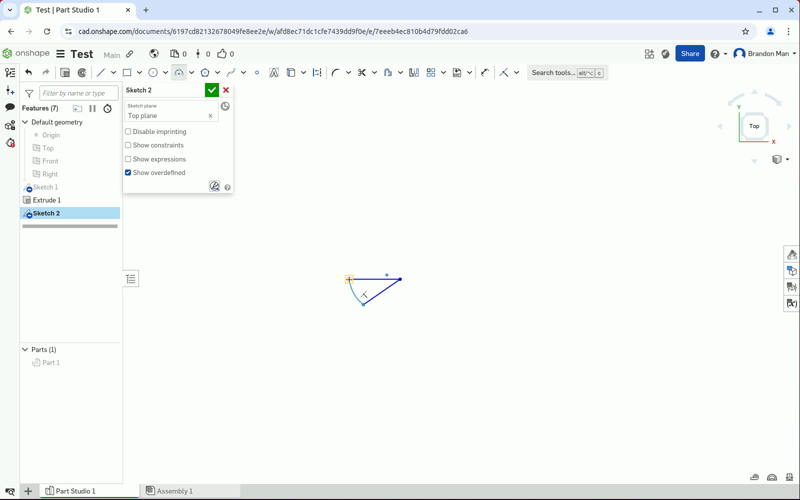
scroll(6)
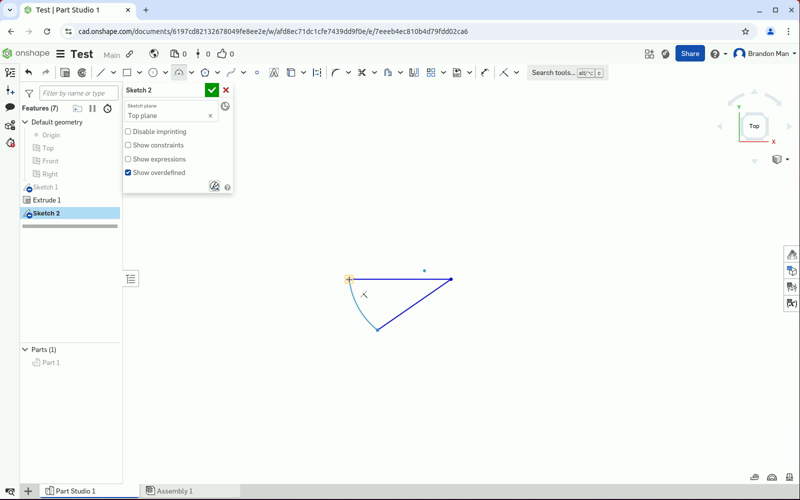
click(349, 279)
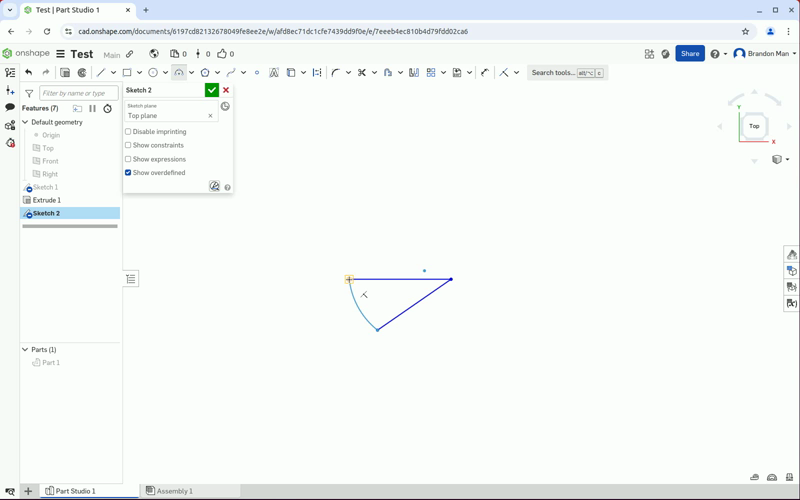
scroll(-6)
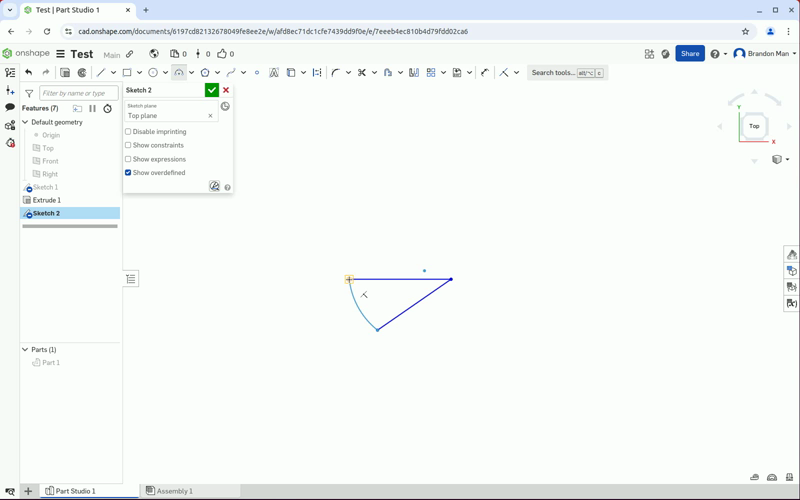
scroll(-6)
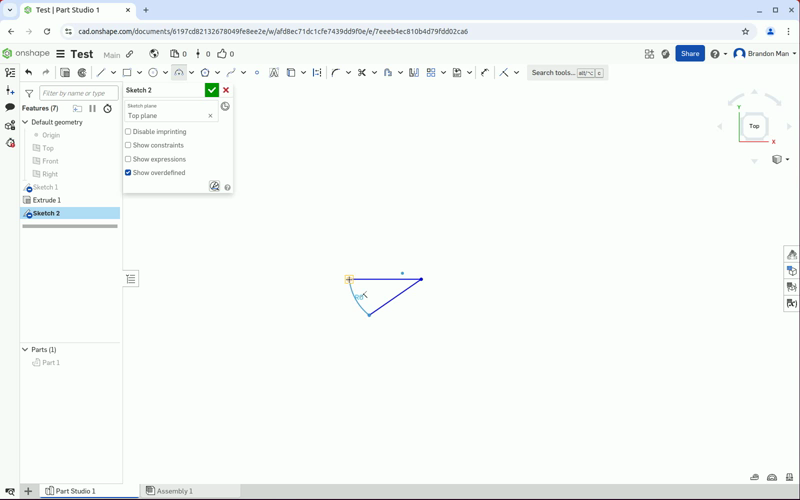
scroll(-6)
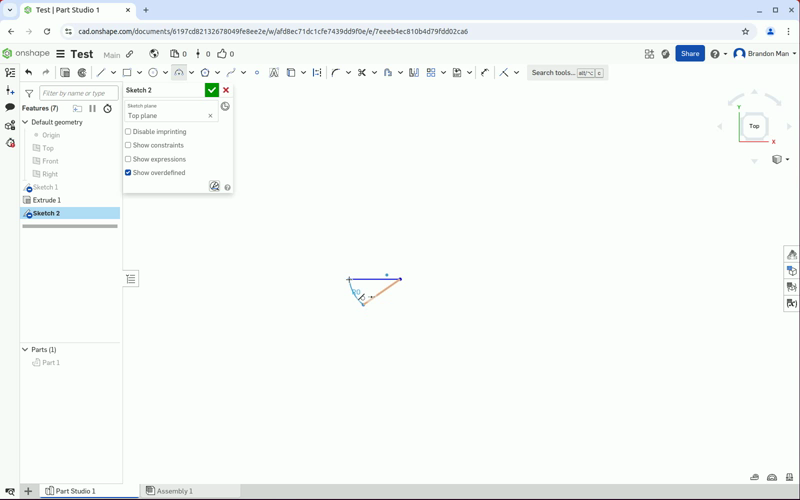
scroll(-6)
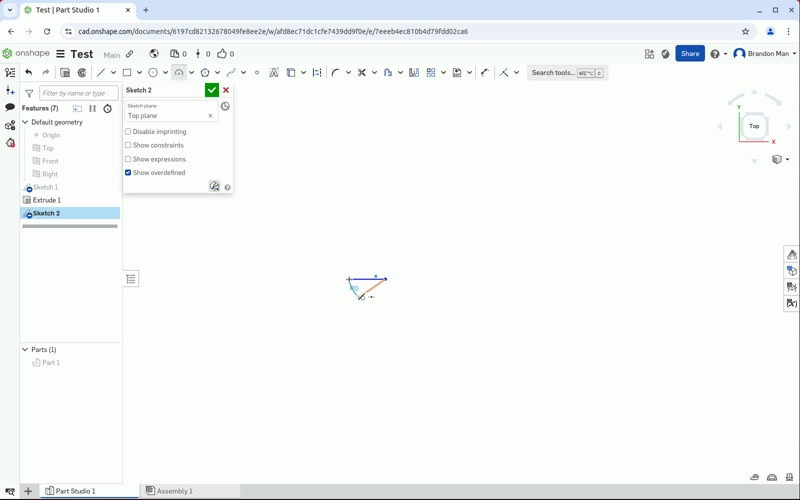
scroll(-6)
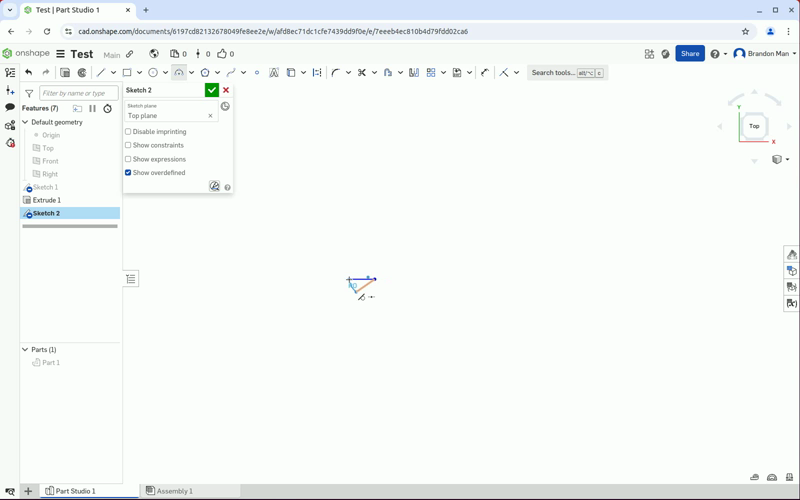
scroll(-6)
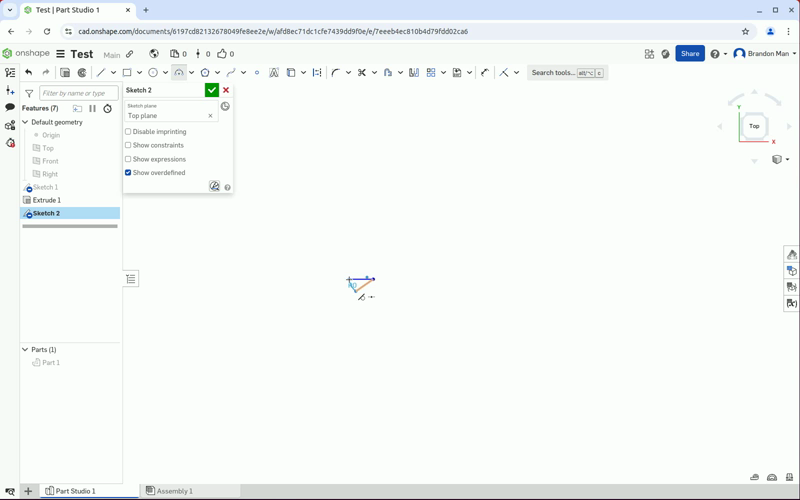
scroll(-6)
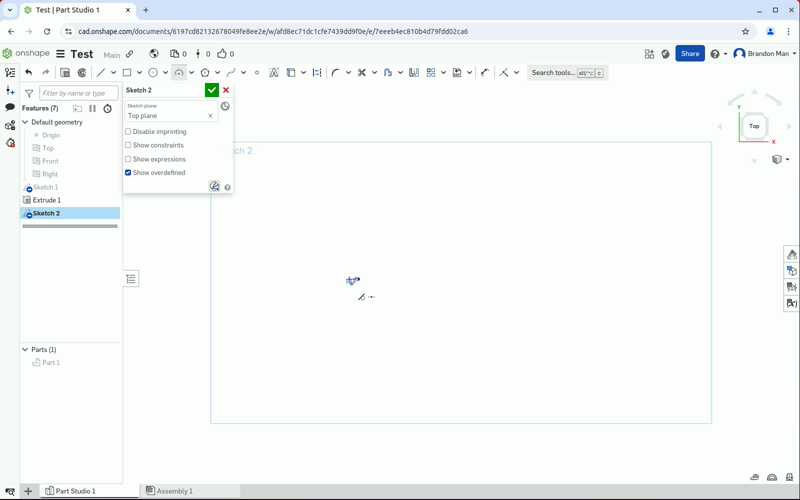
key_down(shift)
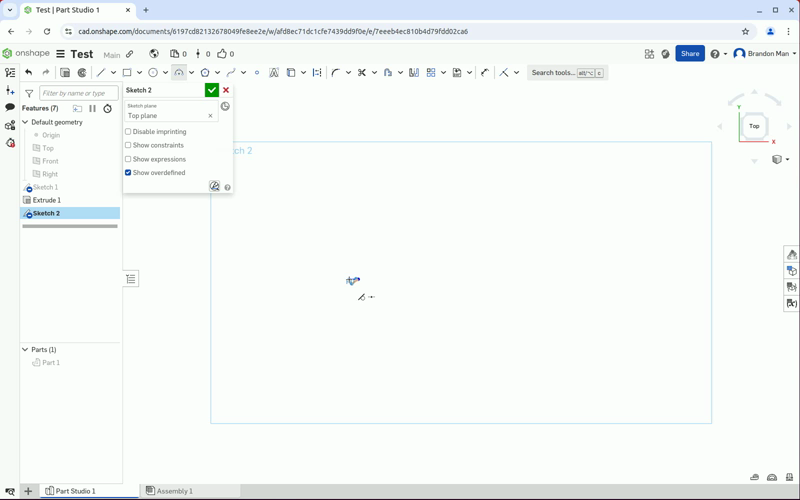
mouse_move(397, 258)
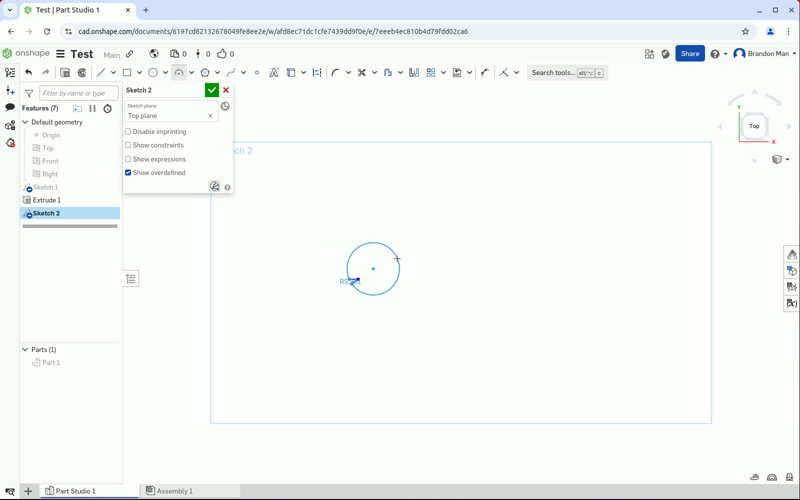
scroll(6)
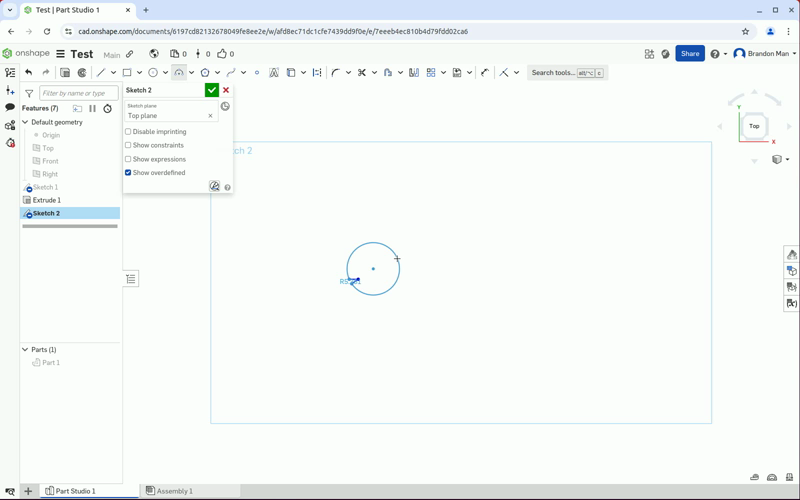
scroll(6)
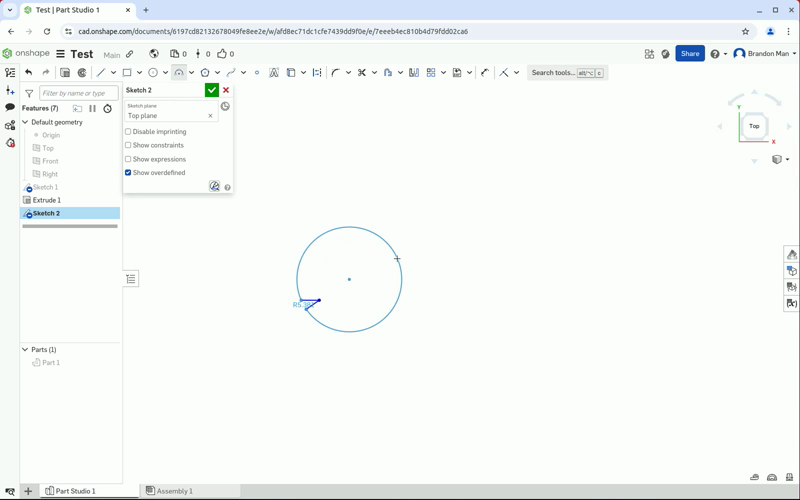
scroll(6)
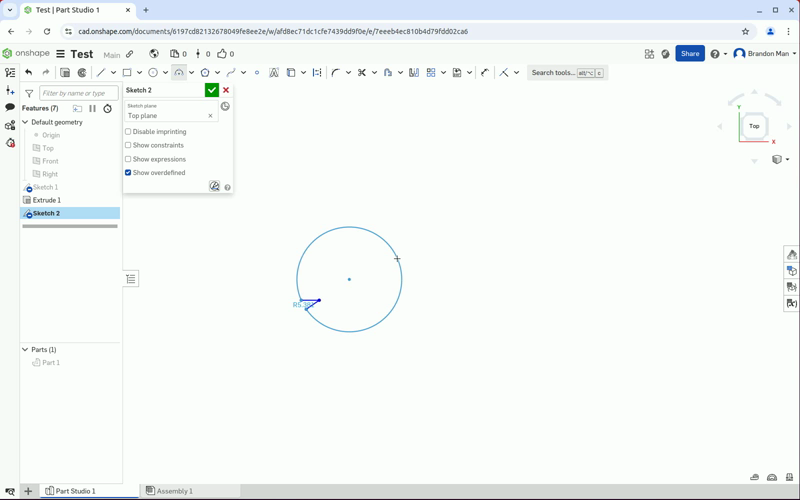
scroll(6)
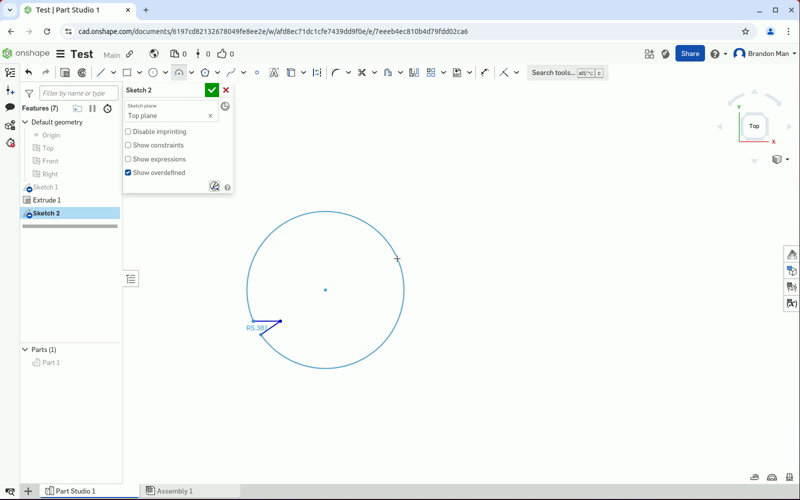
scroll(6)
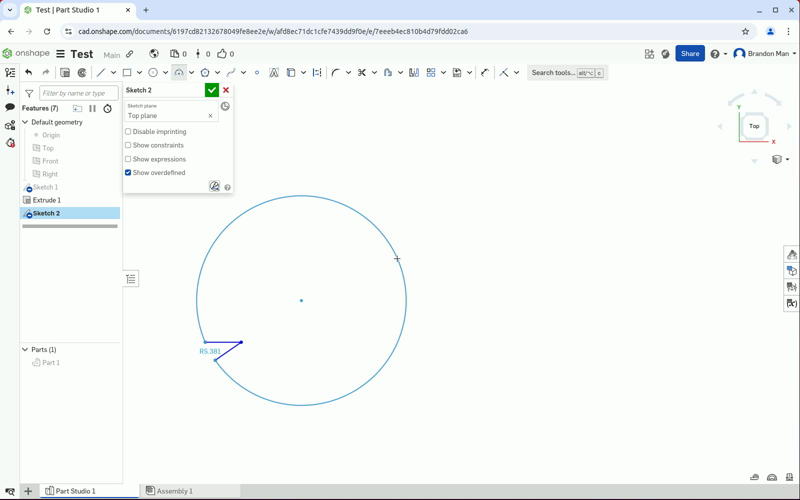
scroll(6)
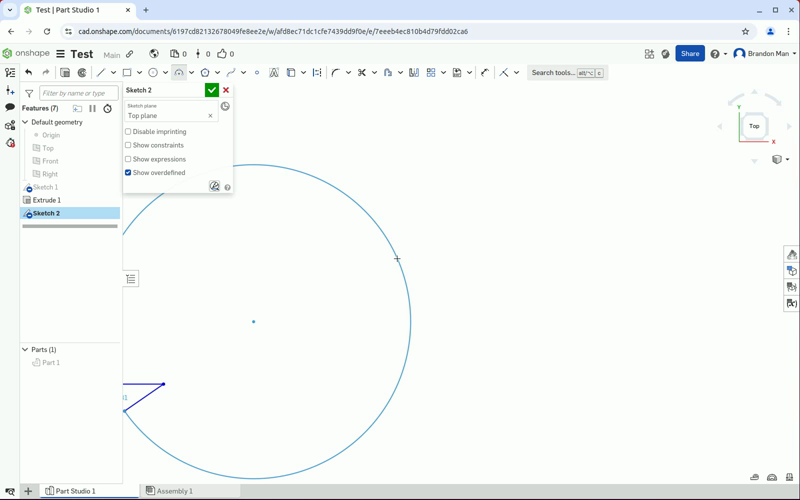
scroll(6)
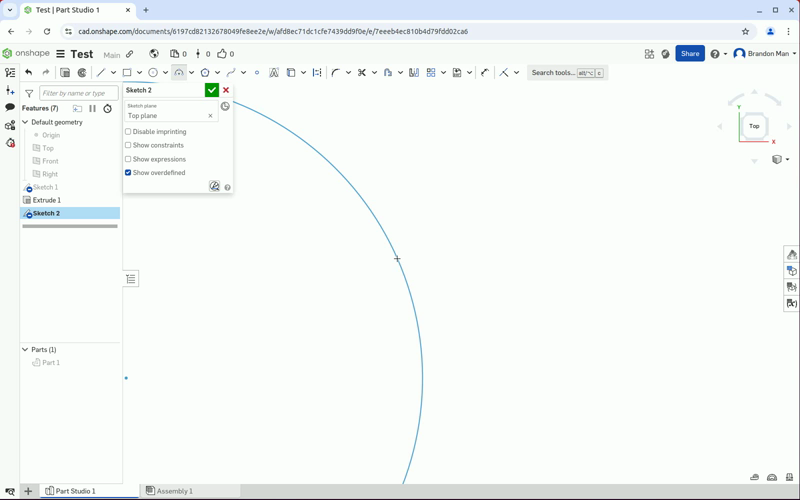
click(397, 258)
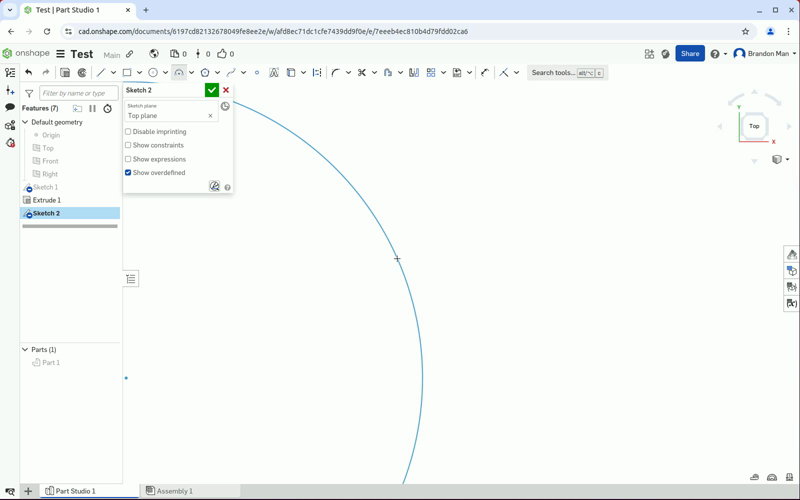
scroll(-6)
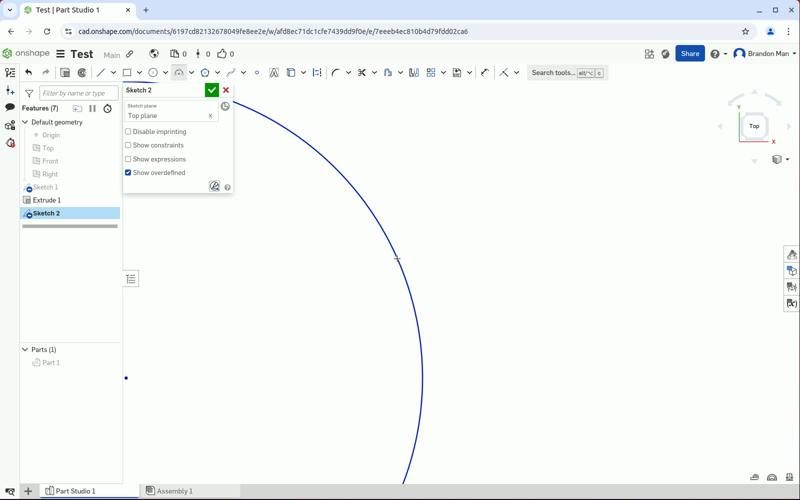
scroll(-6)
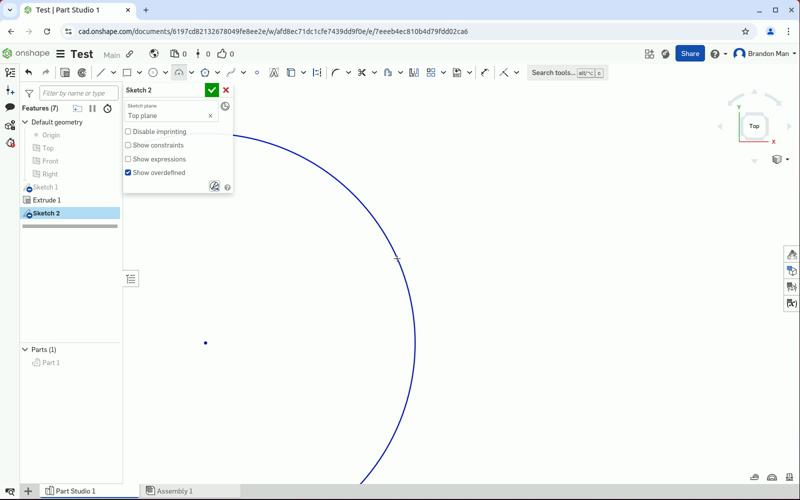
scroll(-6)
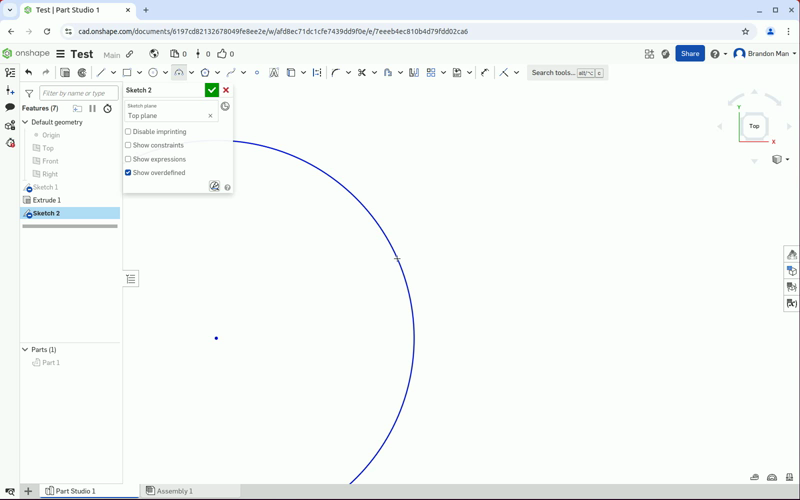
scroll(-6)
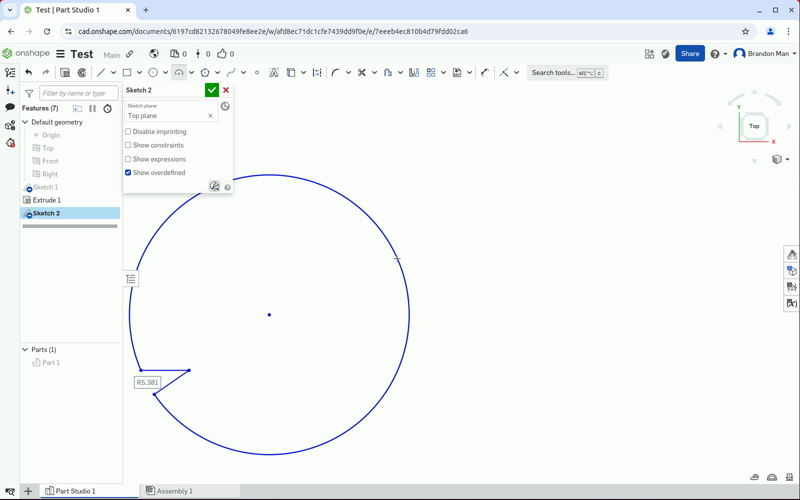
scroll(-6)
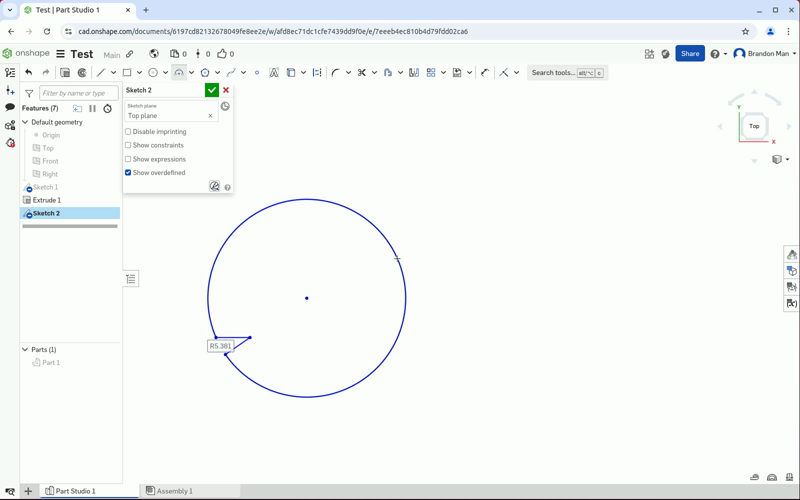
scroll(-6)
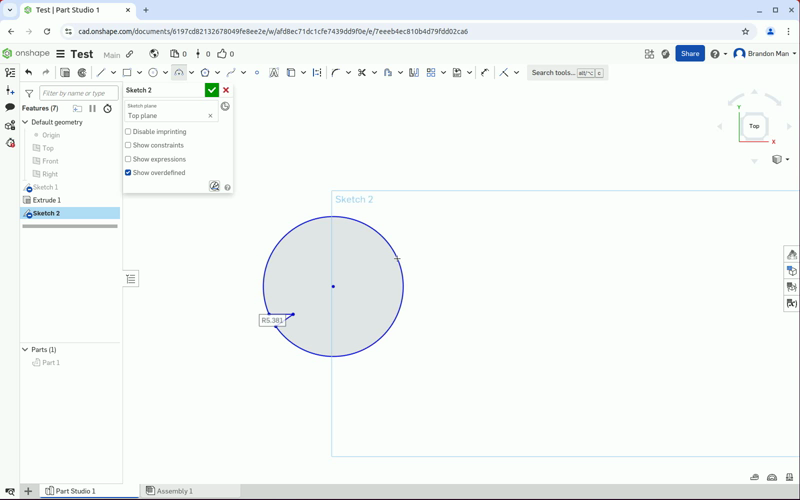
scroll(-6)
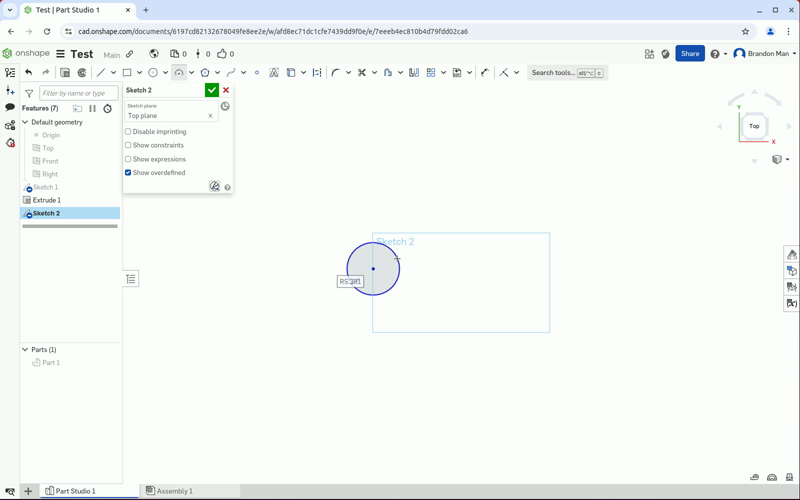
key_up(shift)
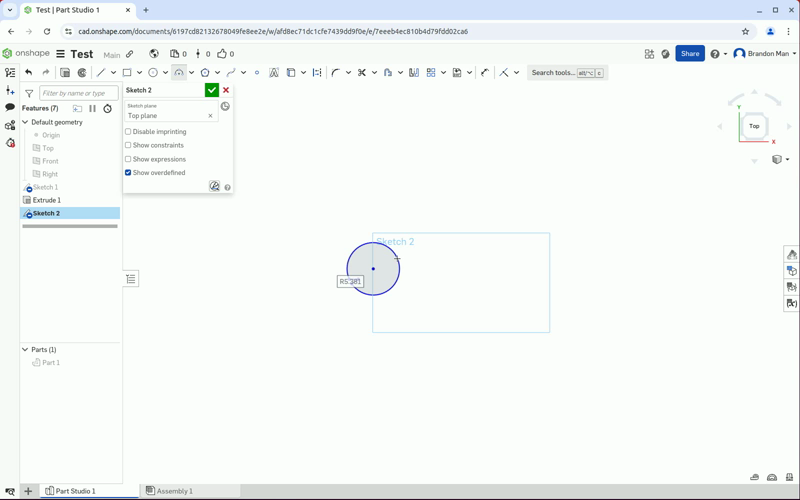
key(esc)
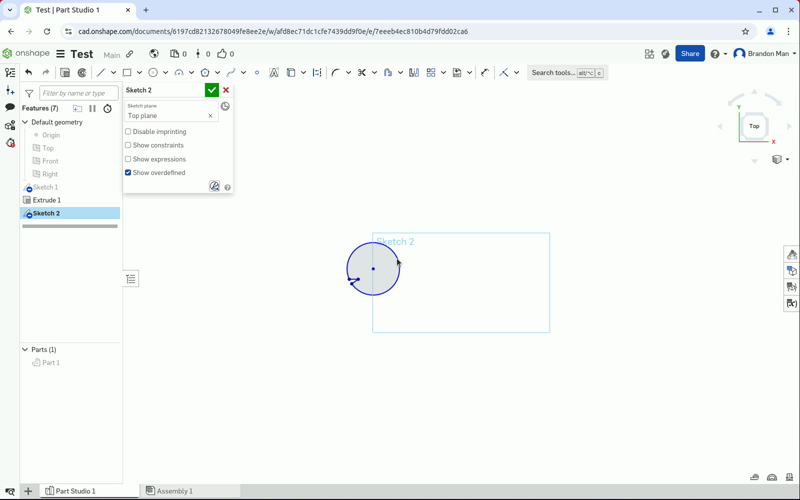
mouse_move(349, 274)
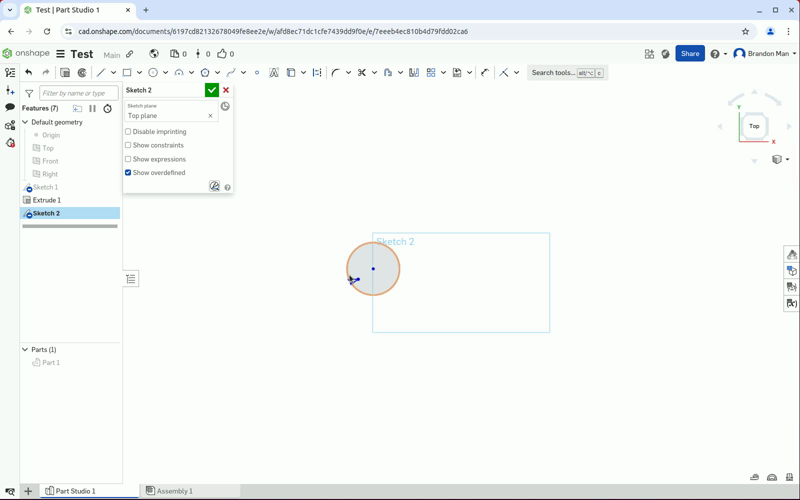
click(349, 274)
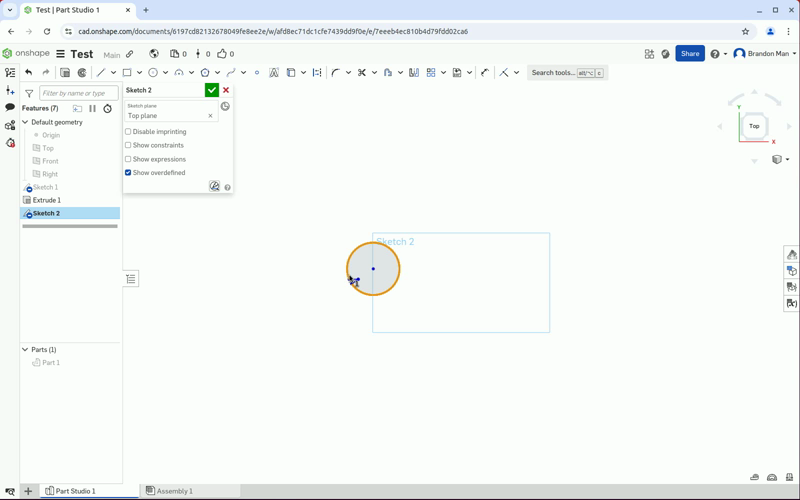
mouse_move(73, 352)
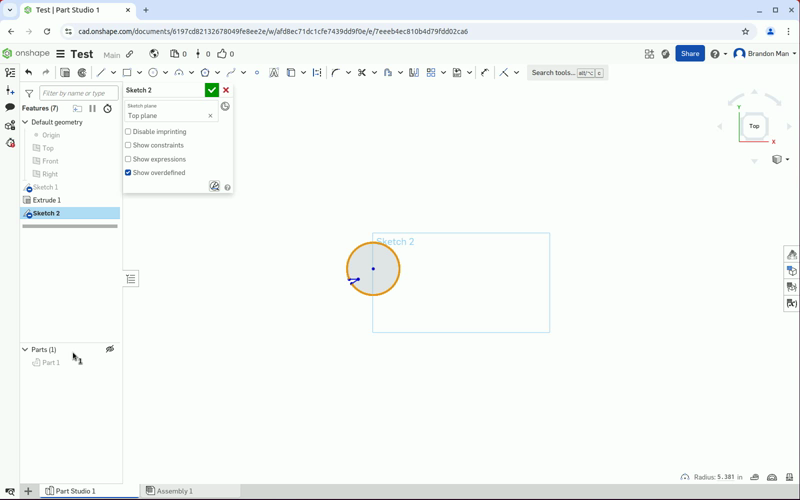
key(shift+y)
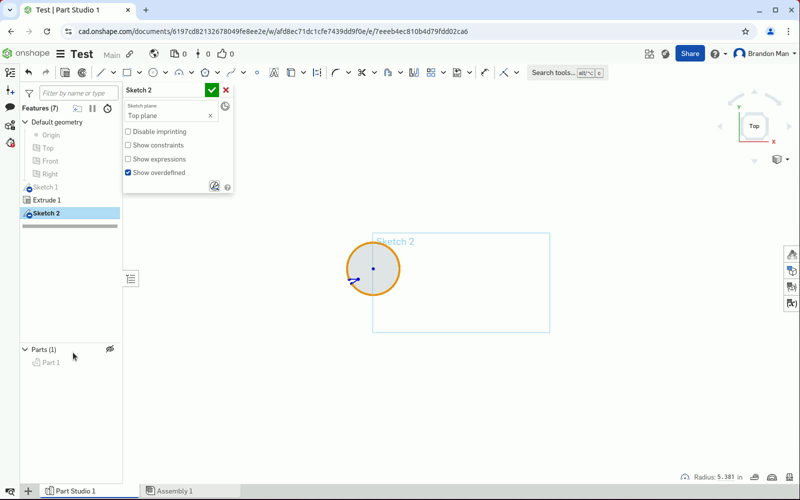
key(shift+e)
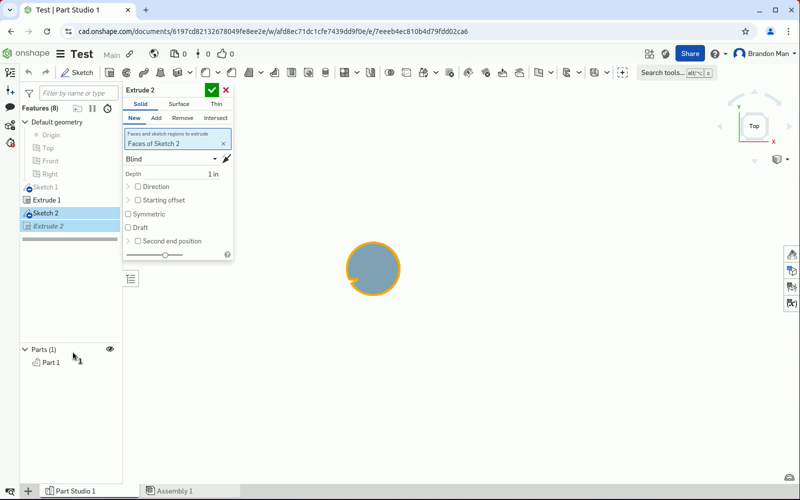
mouse_move(143, 106)
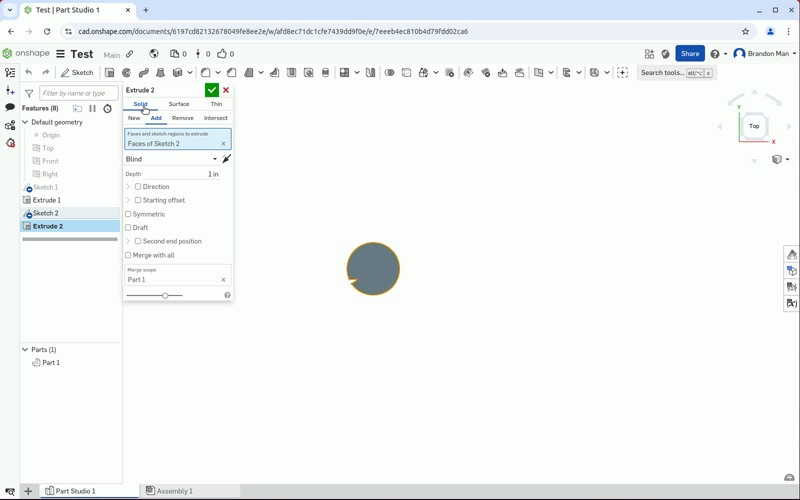
click(143, 106)
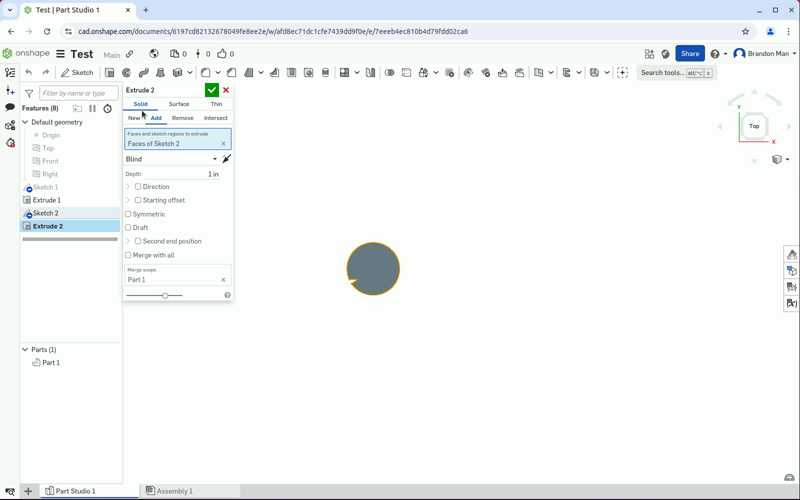
mouse_move(137, 120)
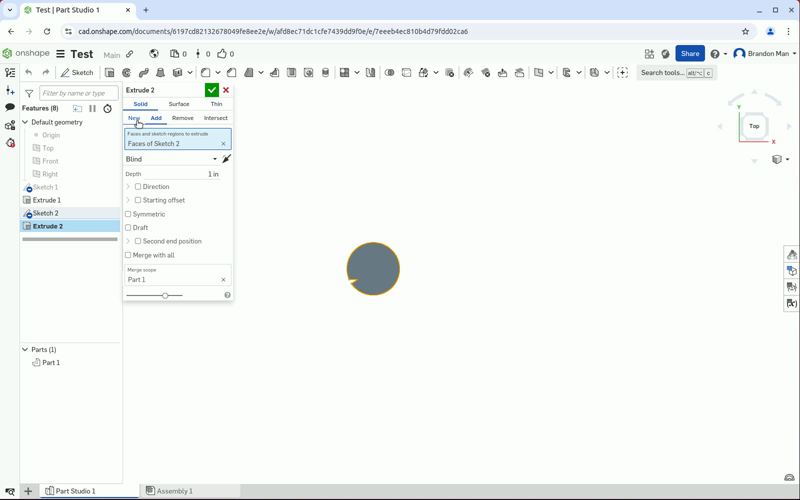
click(137, 120)
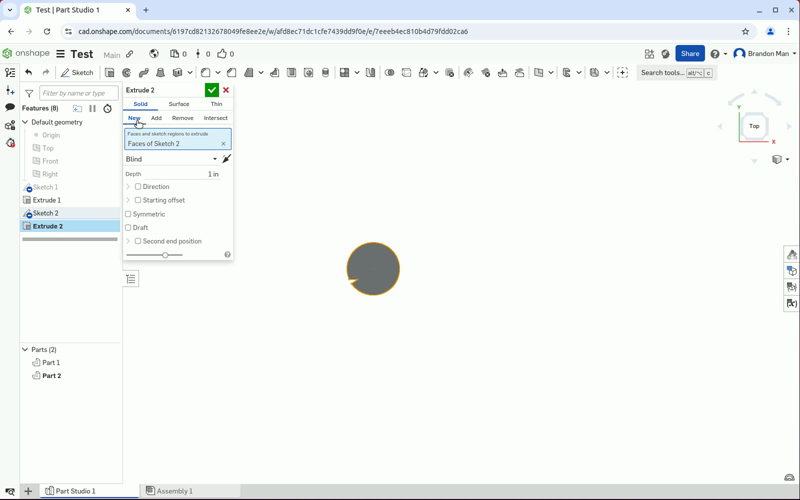
key(tab, 4)
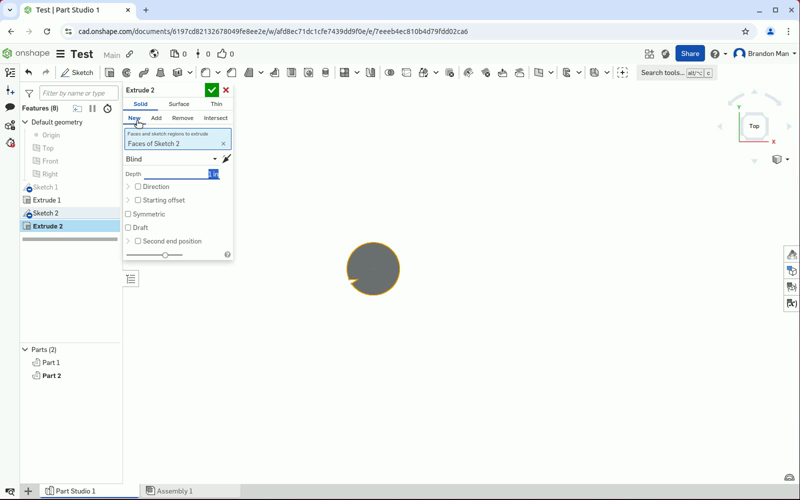
text(0.241)
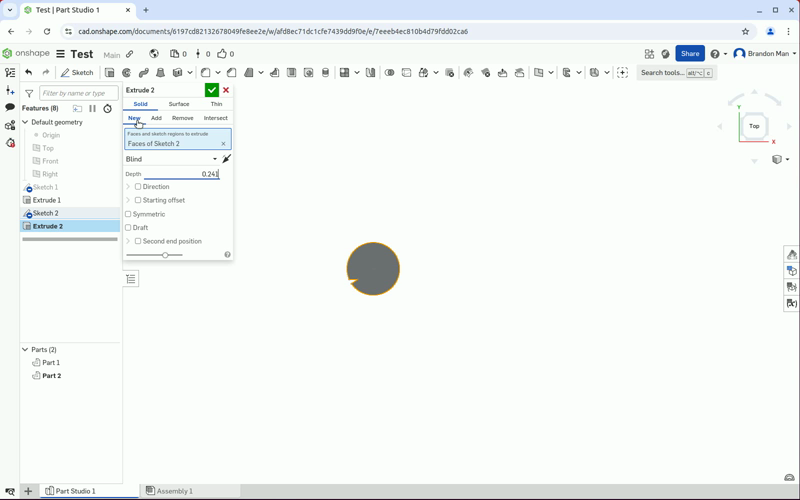
key(enter)
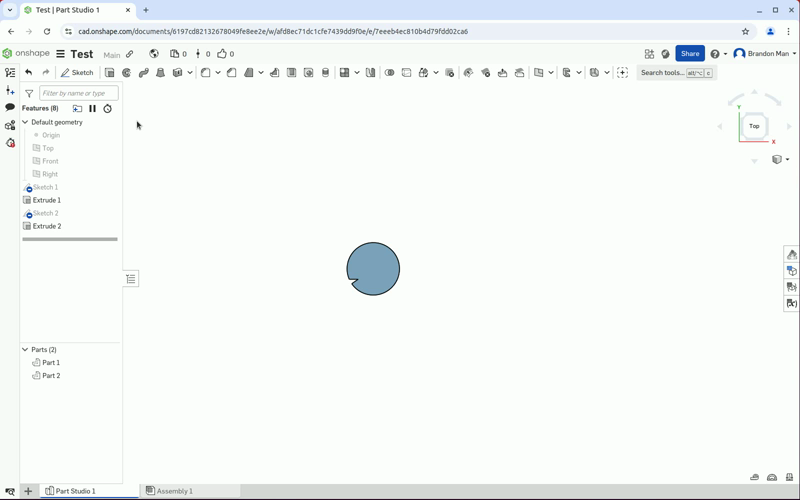
key(shift+h)
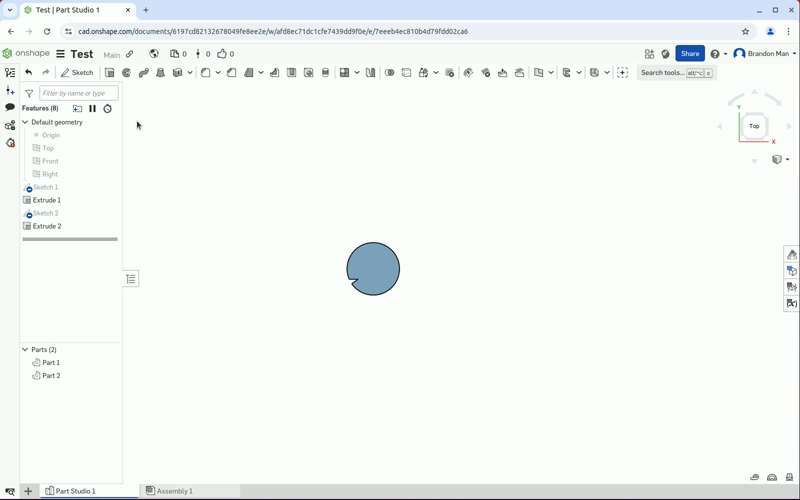
key(shift+h)
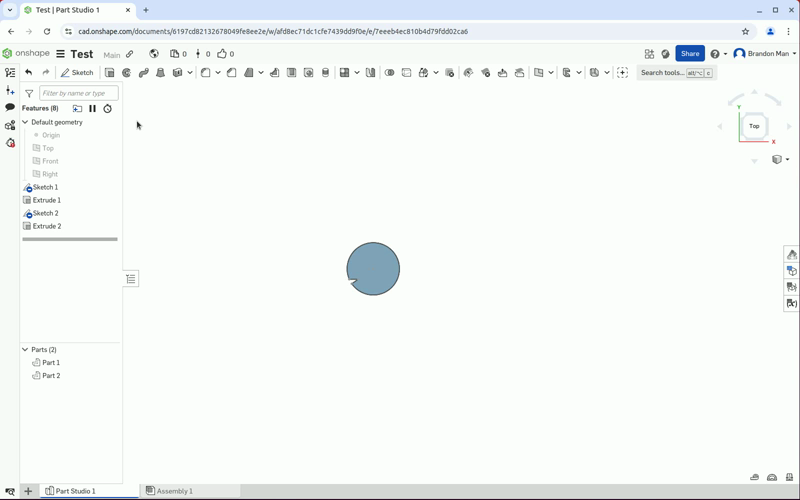
key(shift+7)
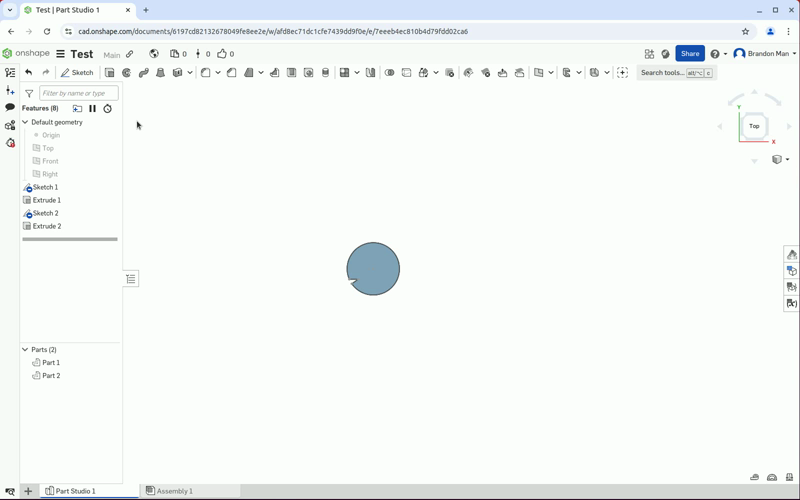
key(up, 3)
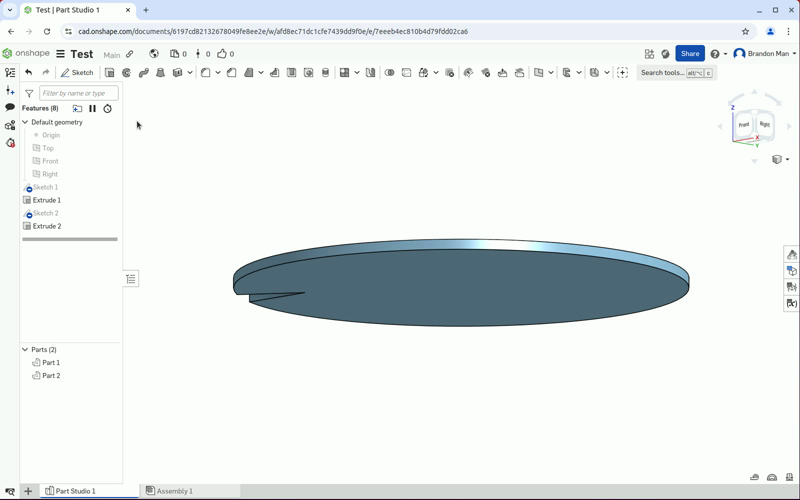
key(left, 3)
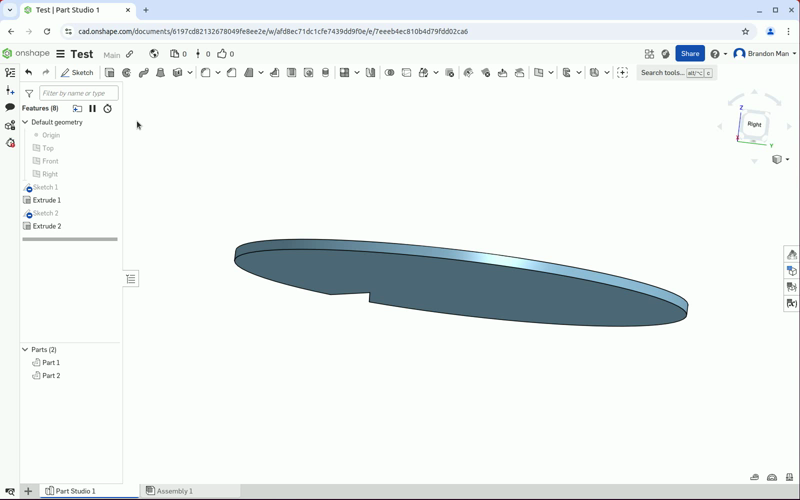
key(right, 3)
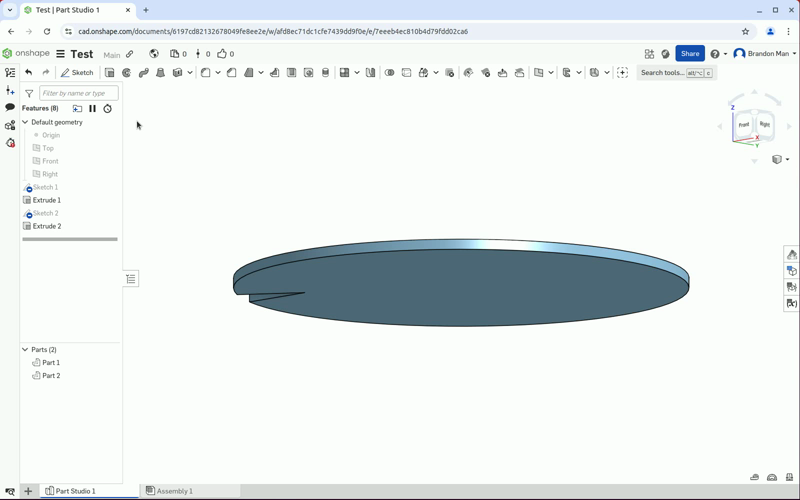
key(down, 3)
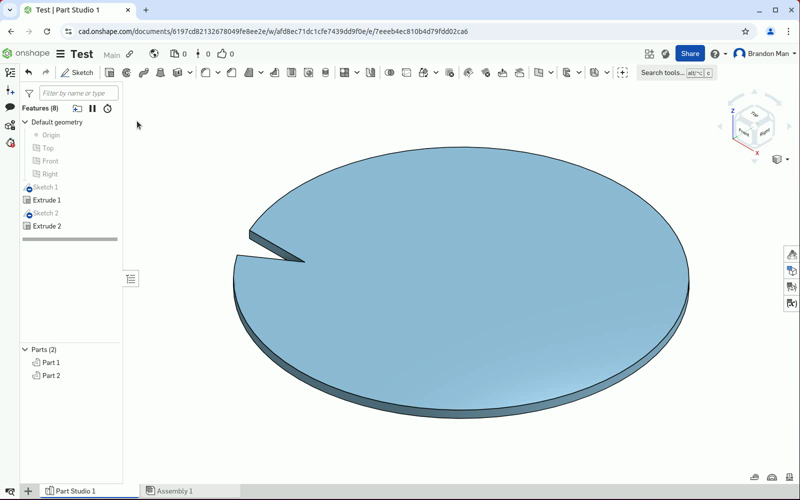
mouse_move(73, 189)
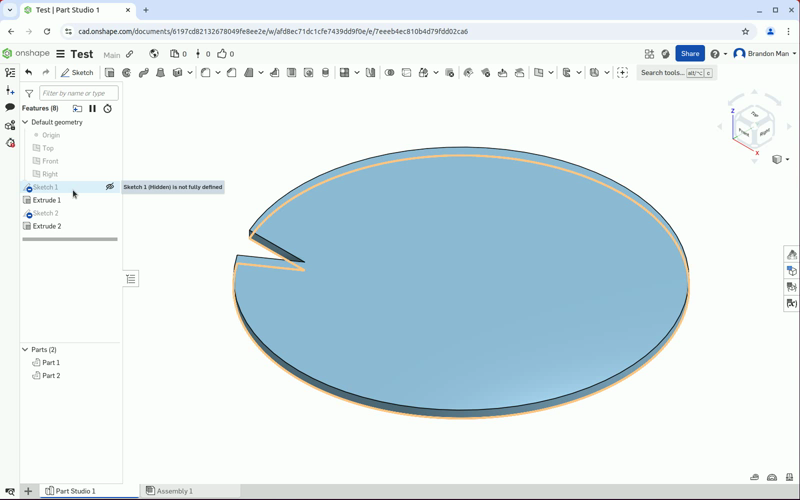
click(73, 189)